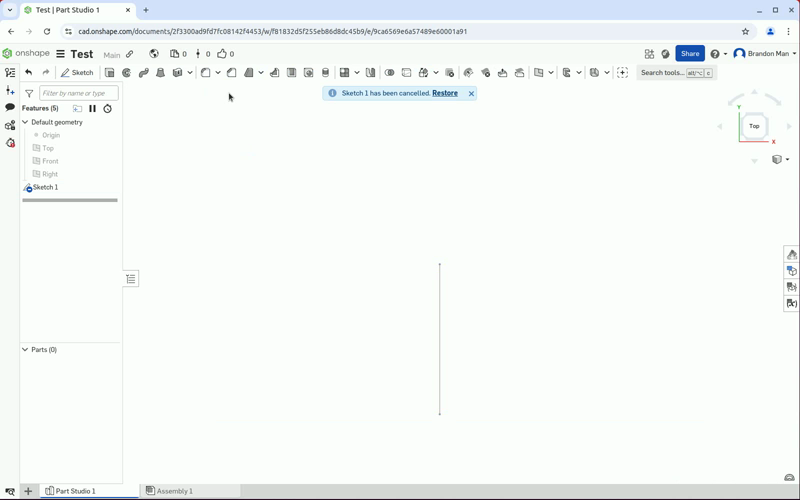
key(shift+h)
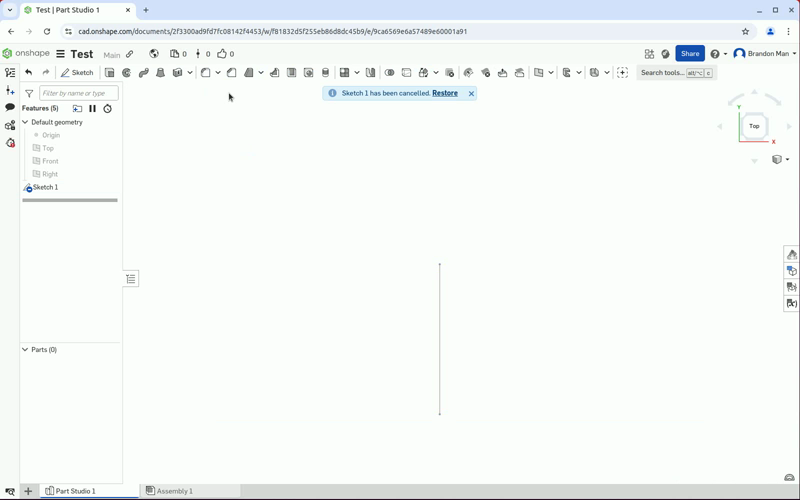
key(shift+s)
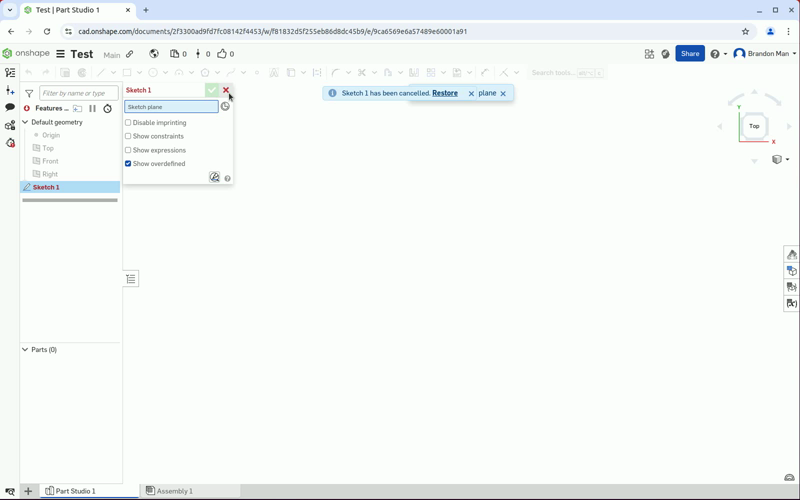
mouse_move(73, 150)
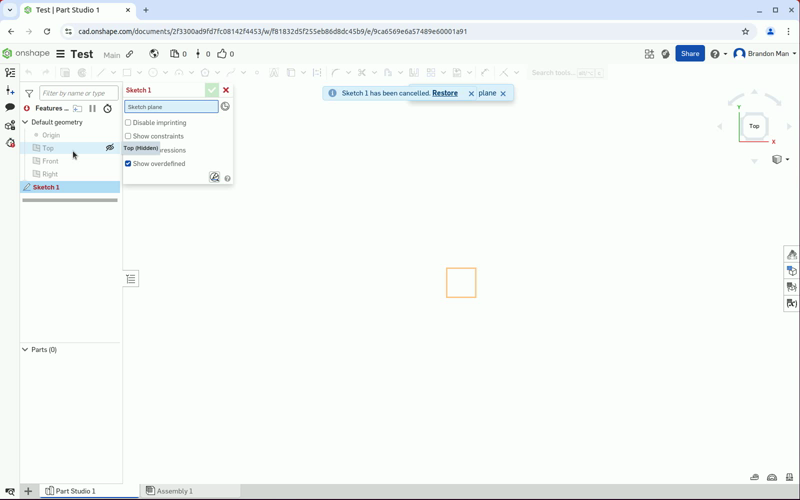
click(73, 150)
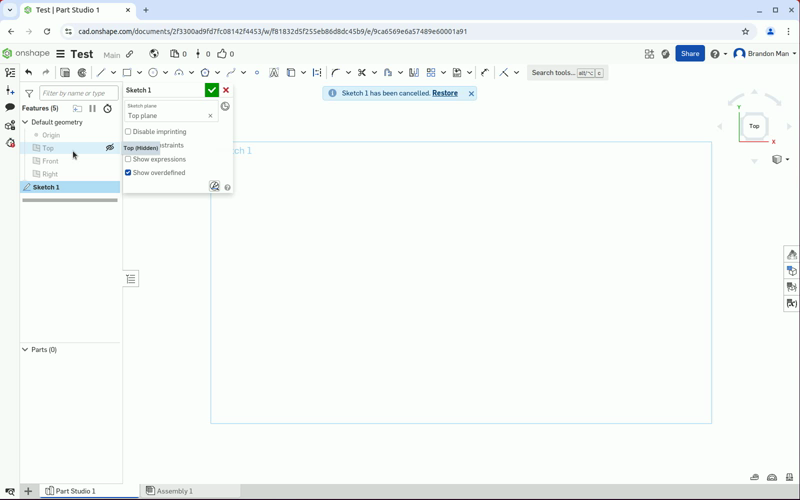
mouse_move(73, 352)
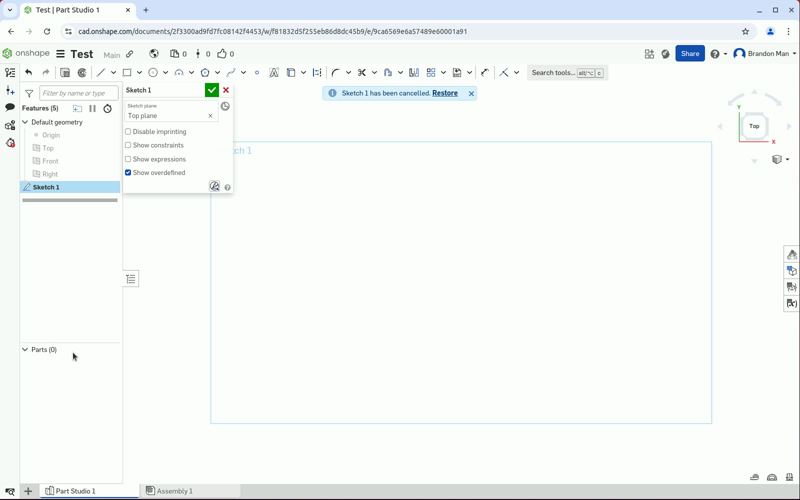
key(y)
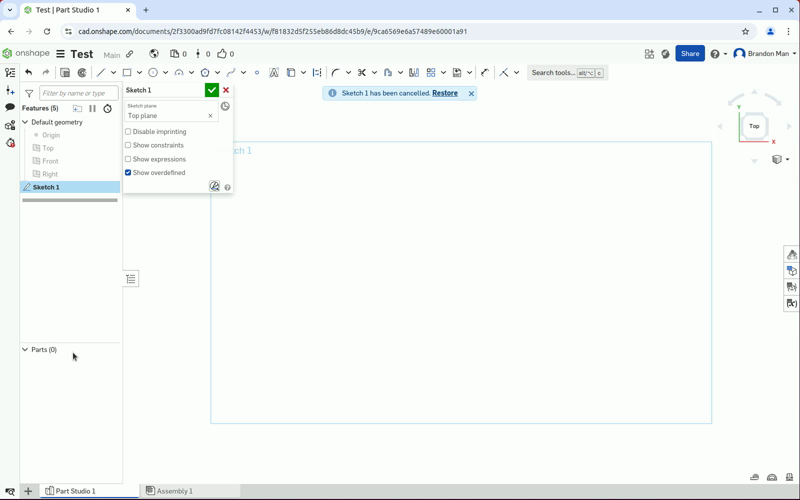
key(l)
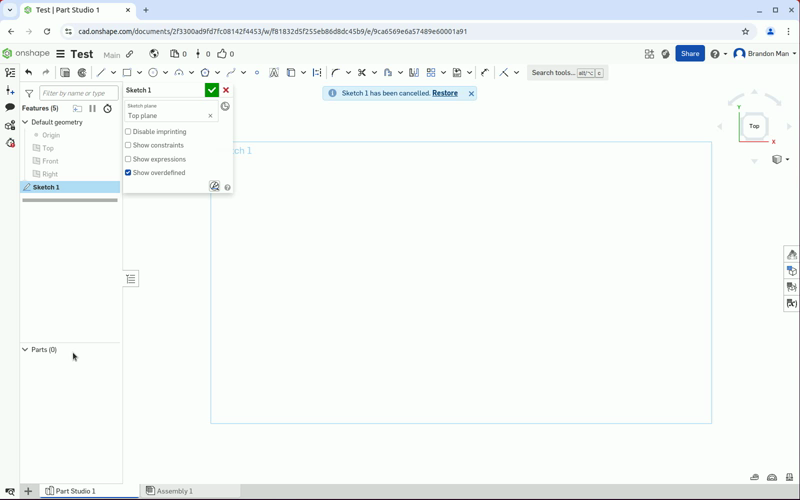
key_down(shift)
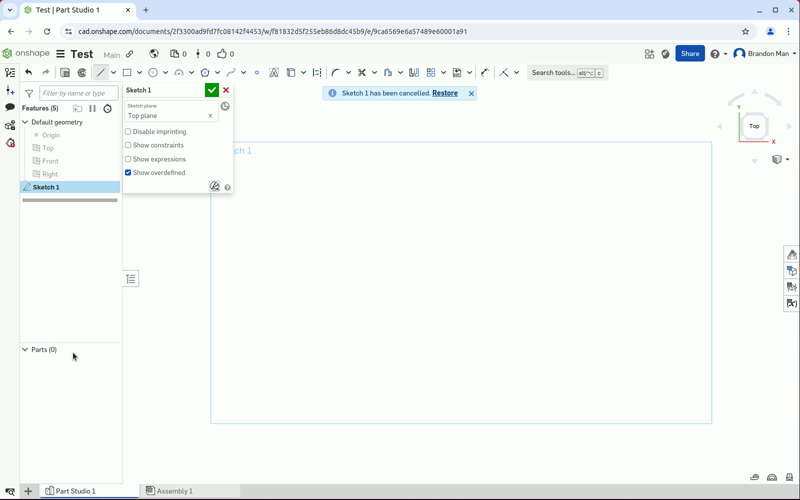
mouse_move(460, 395)
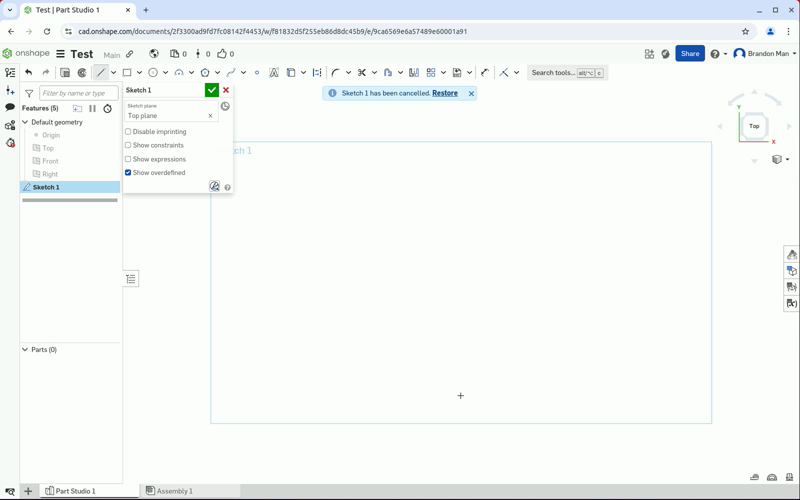
click(460, 395)
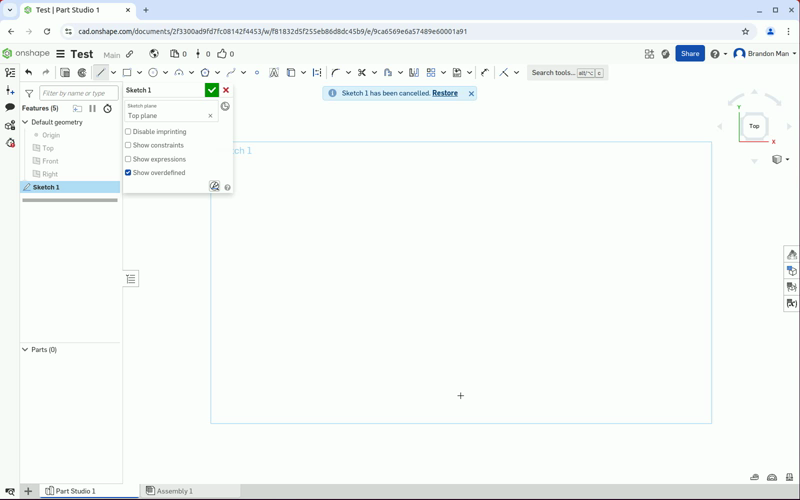
key_up(shift)
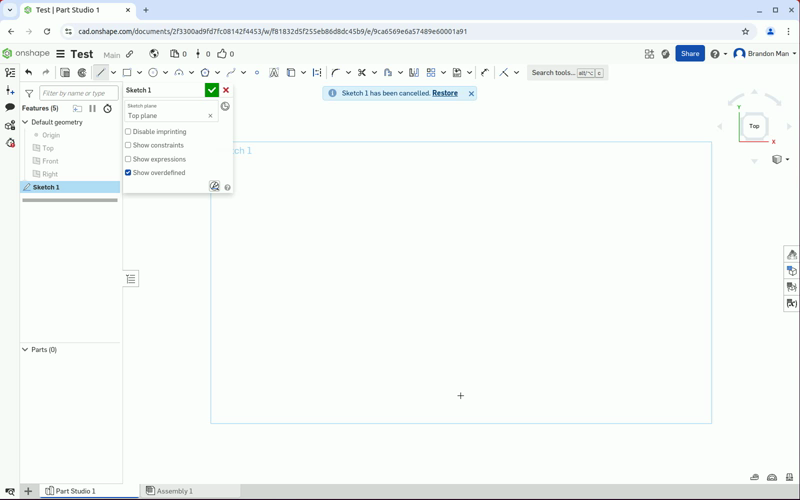
key_down(shift)
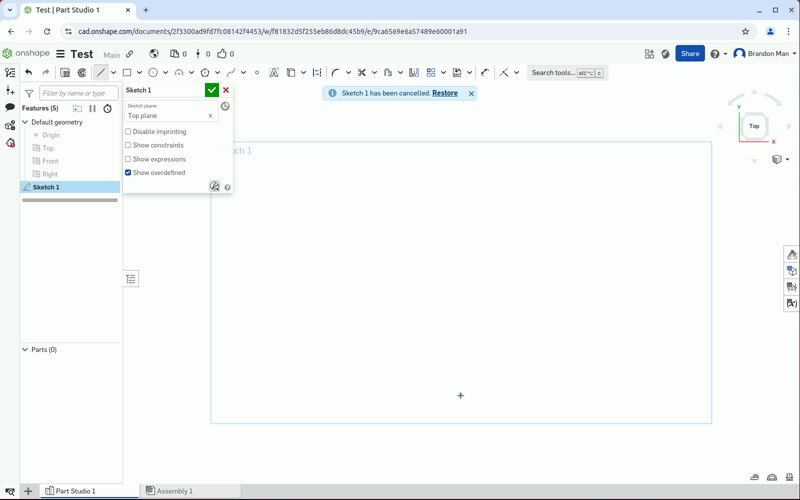
mouse_move(490, 395)
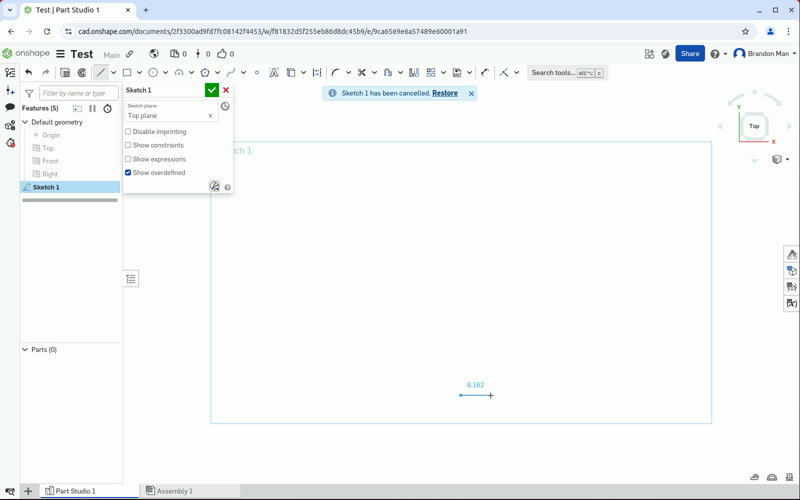
mouse_move(517, 395)
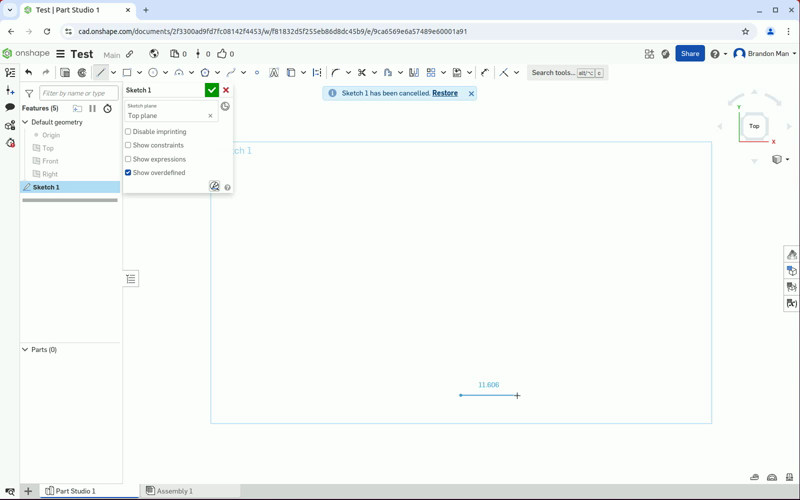
click(517, 395)
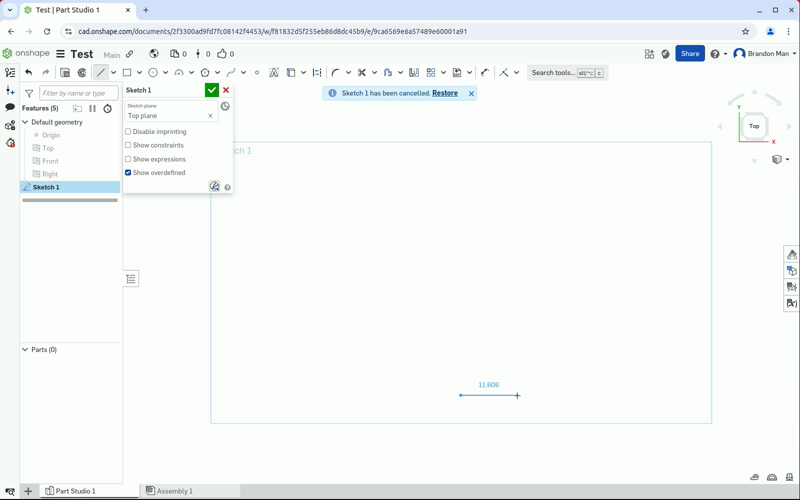
key_up(shift)
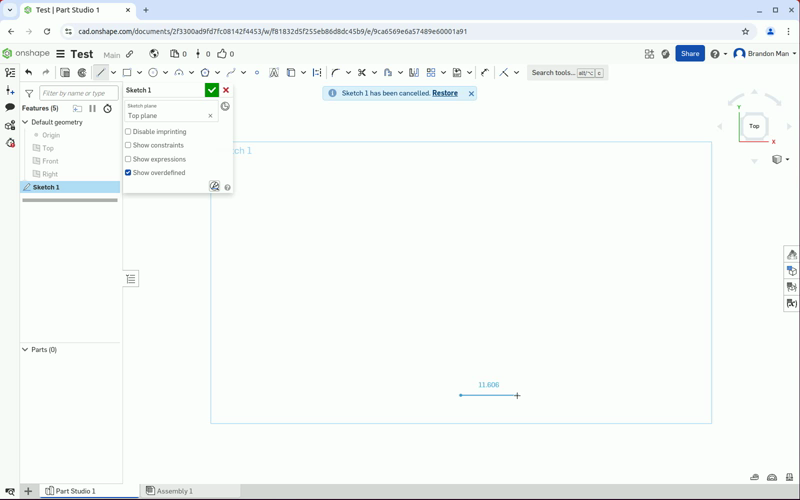
key_down(shift)
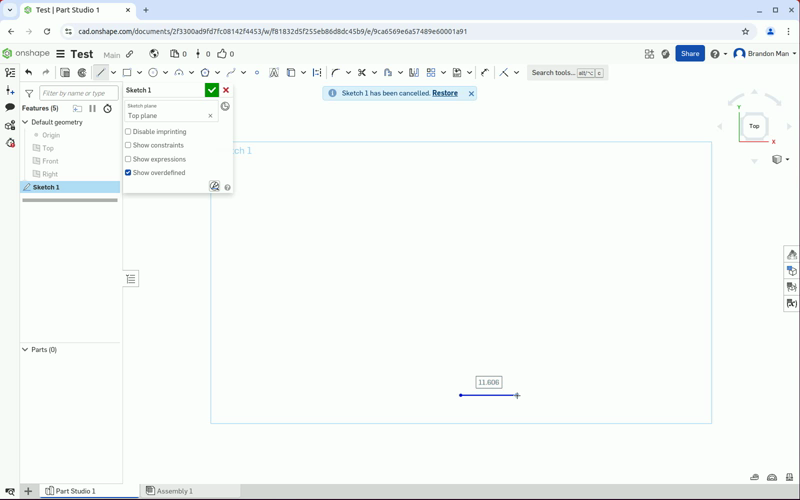
mouse_move(545, 171)
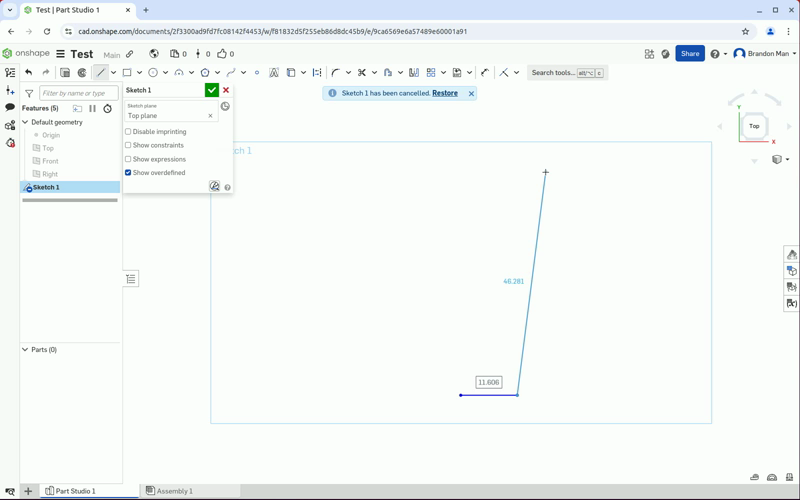
click(545, 171)
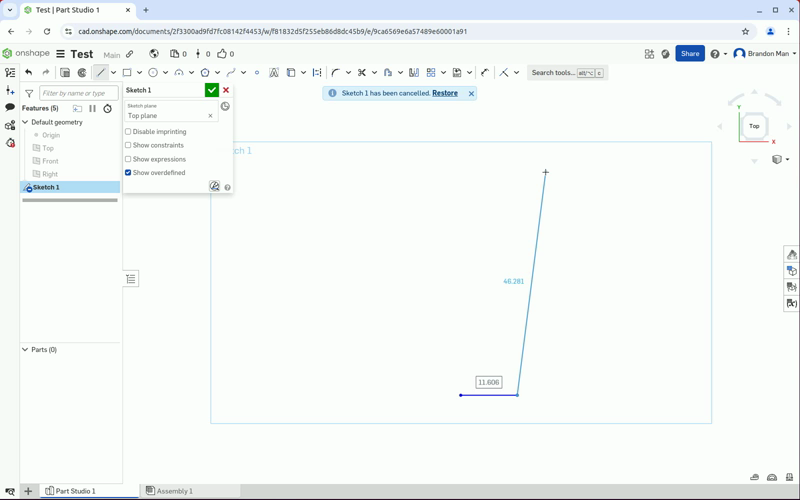
key_up(shift)
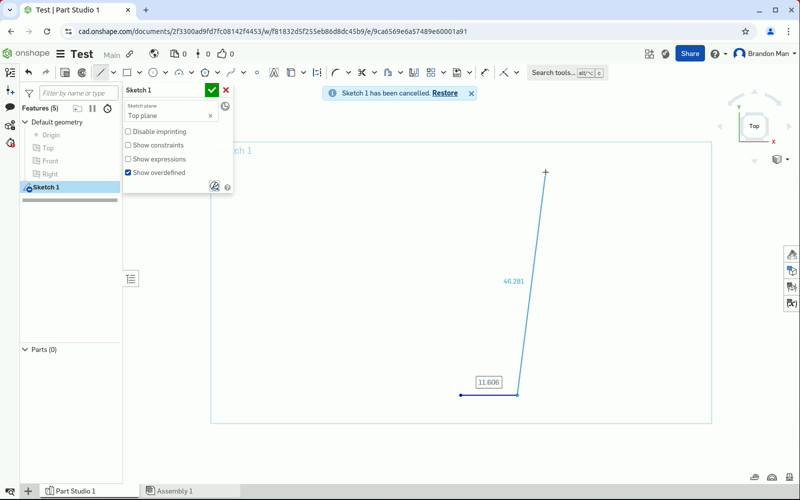
key_down(shift)
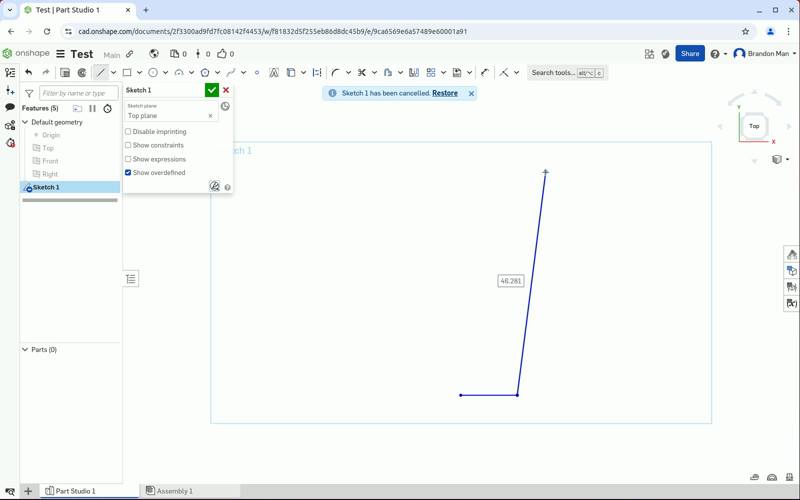
mouse_move(460, 171)
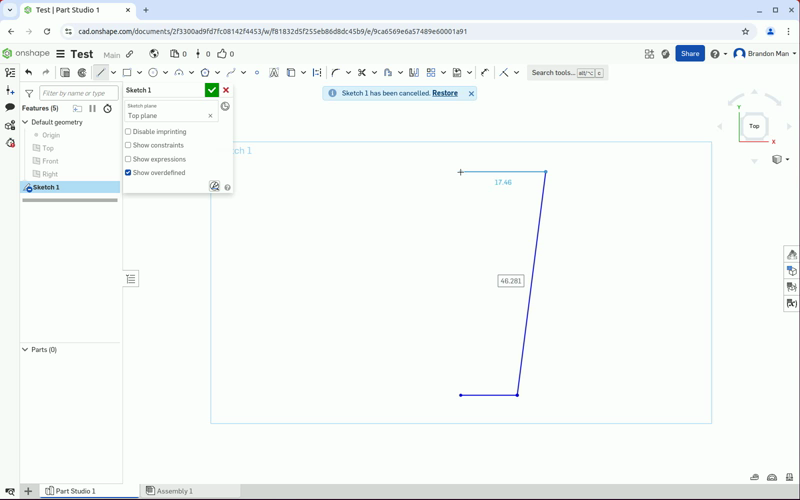
click(460, 171)
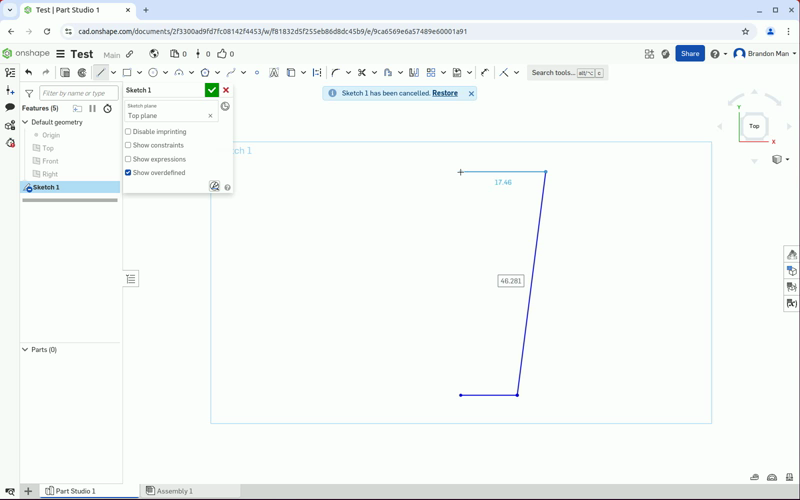
key_up(shift)
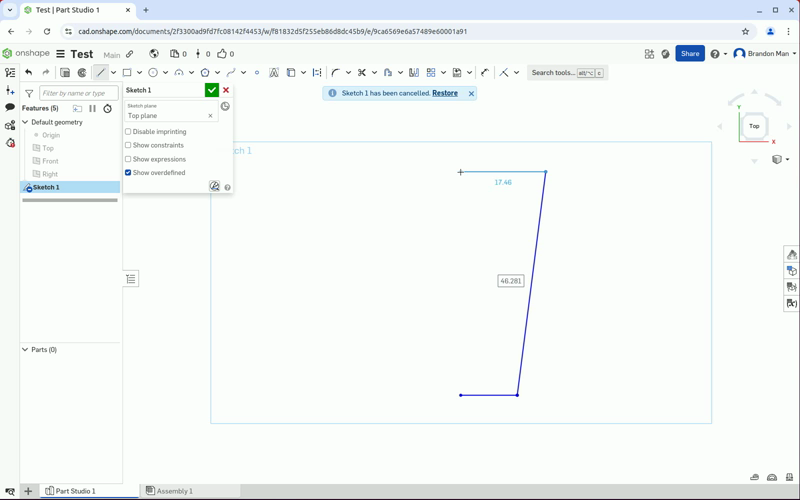
key_down(shift)
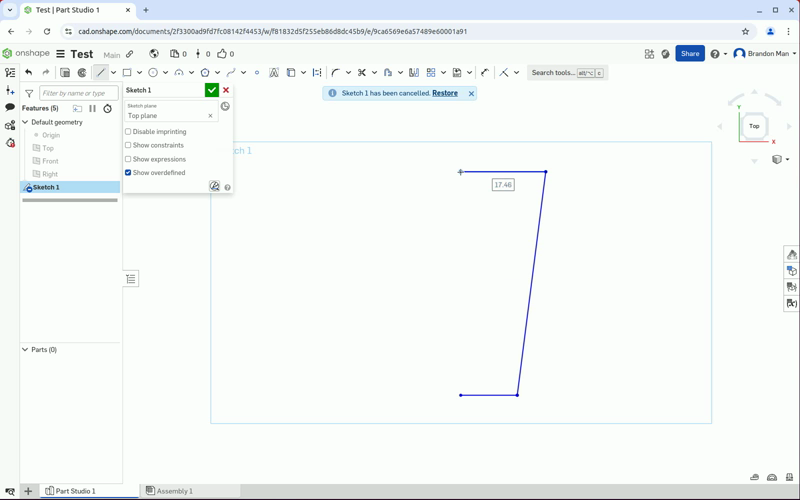
mouse_move(460, 282)
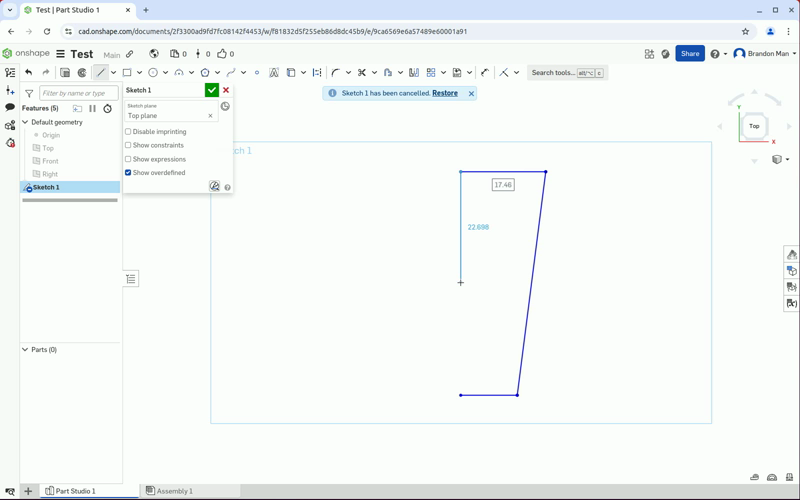
click(460, 282)
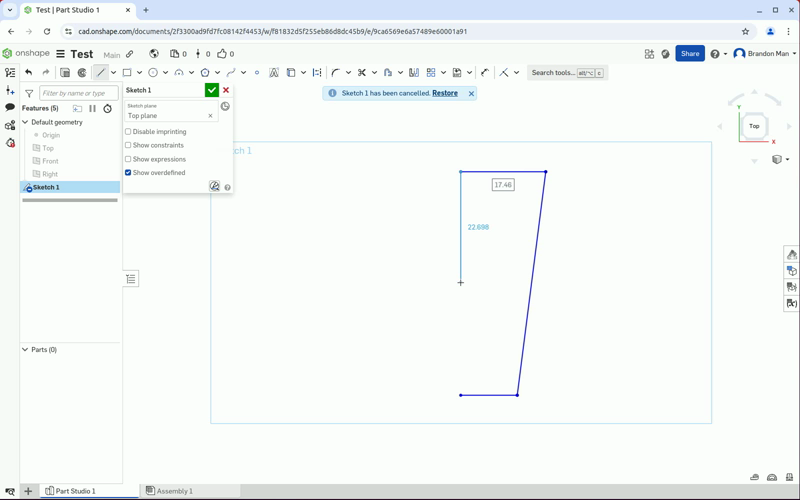
key_up(shift)
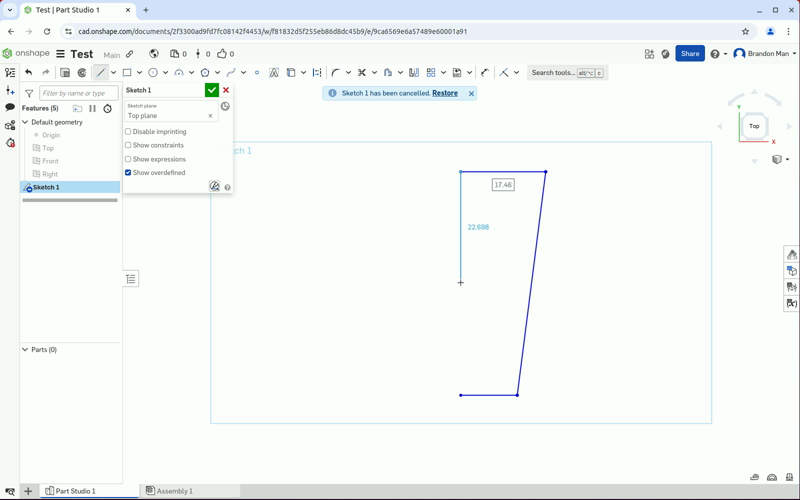
key_down(shift)
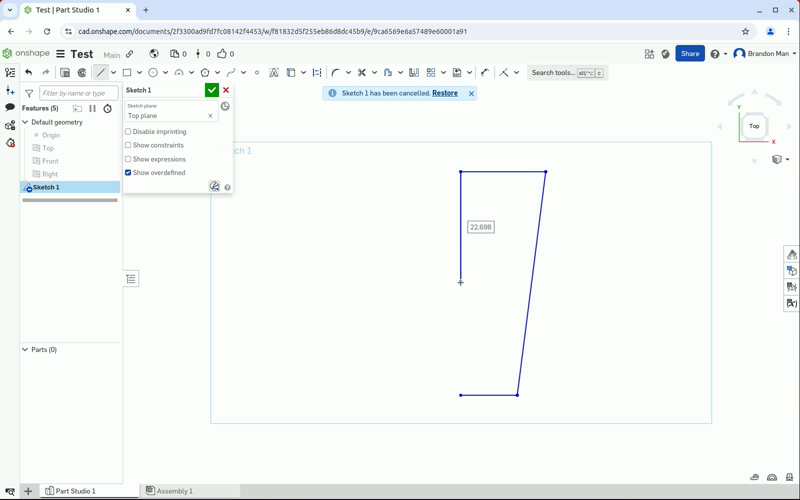
mouse_move(460, 395)
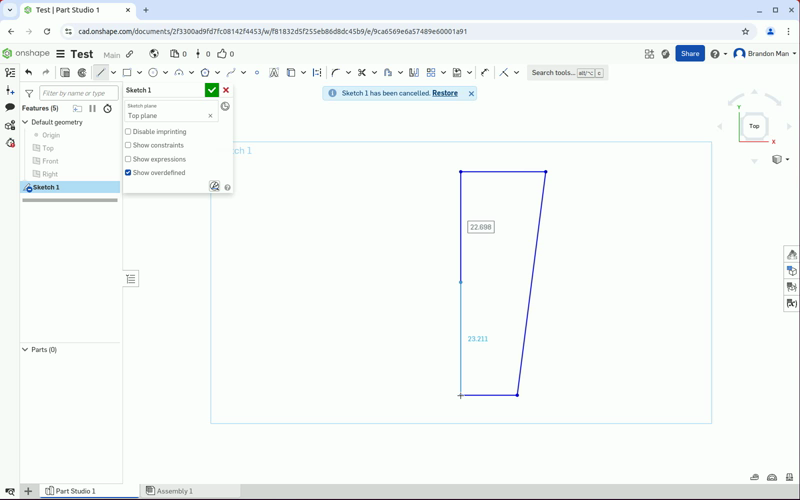
key_up(shift)
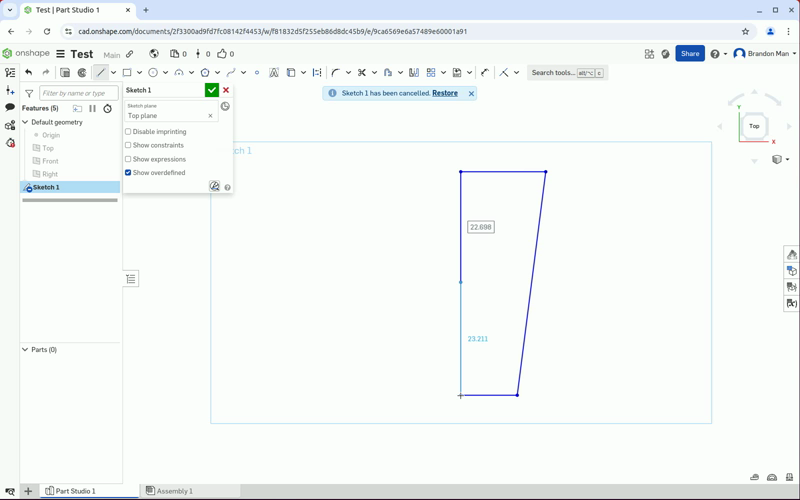
click(460, 395)
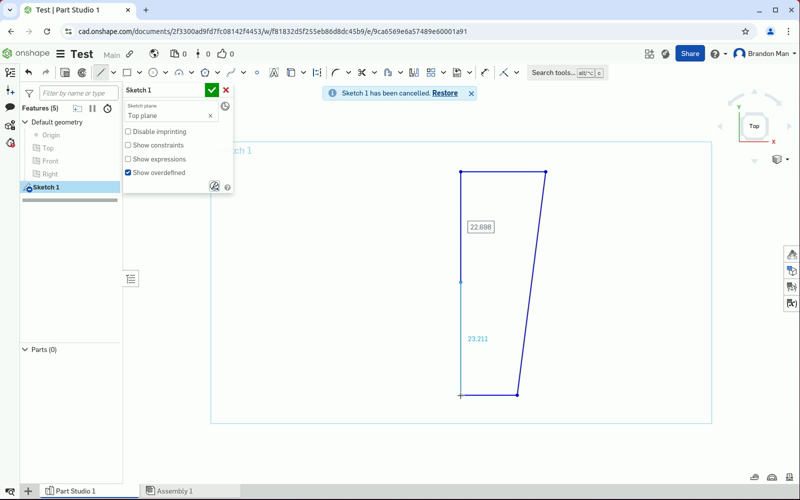
key(esc)
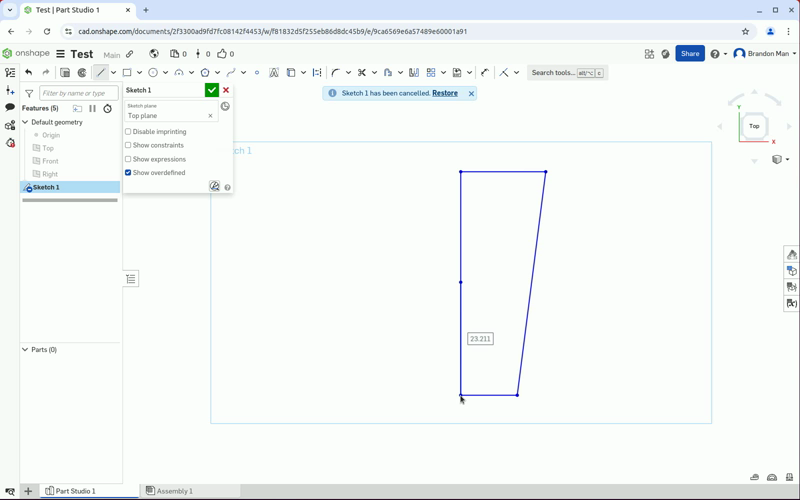
mouse_move(529, 193)
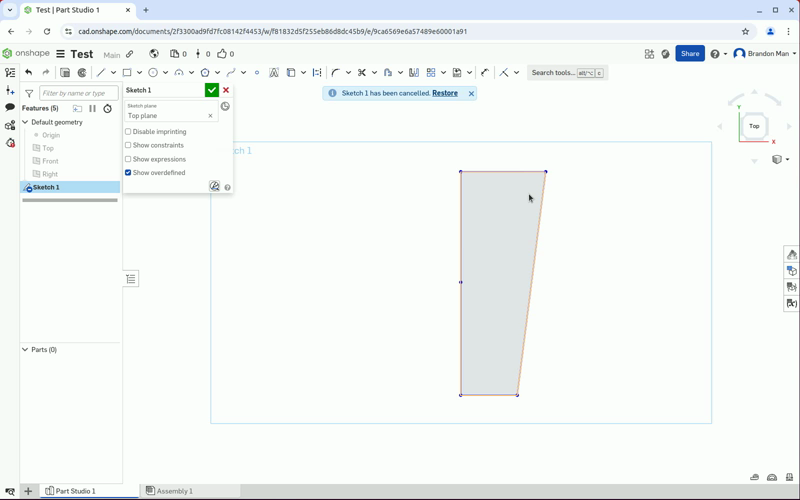
click(529, 193)
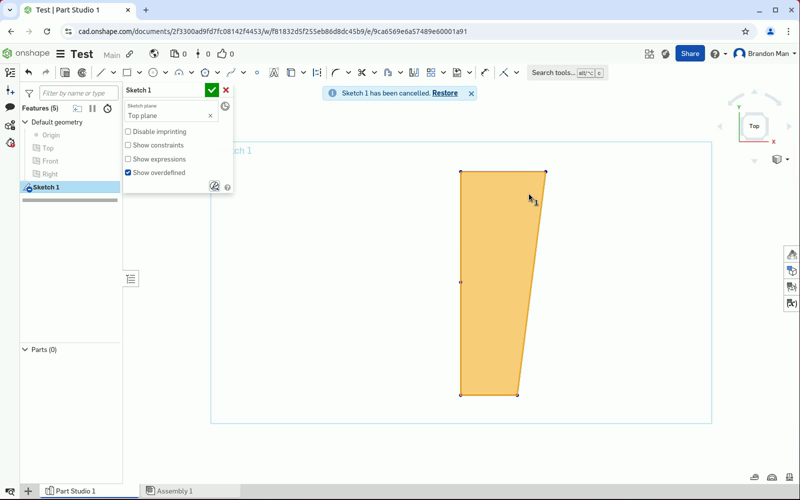
mouse_move(73, 352)
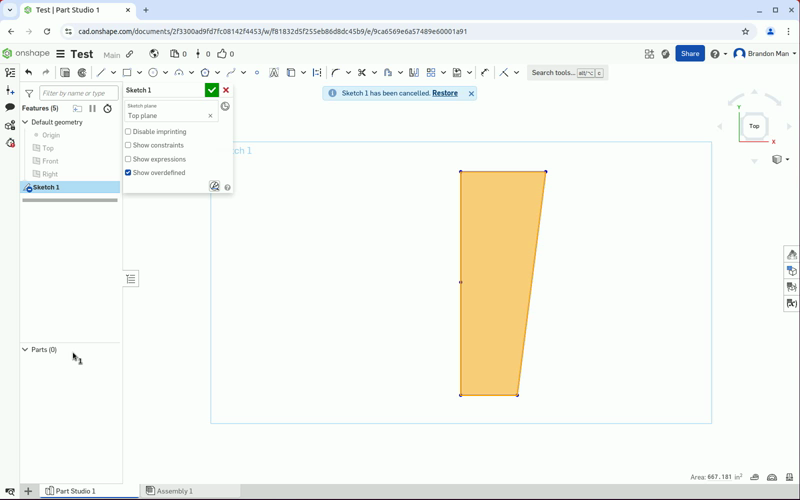
key(shift+y)
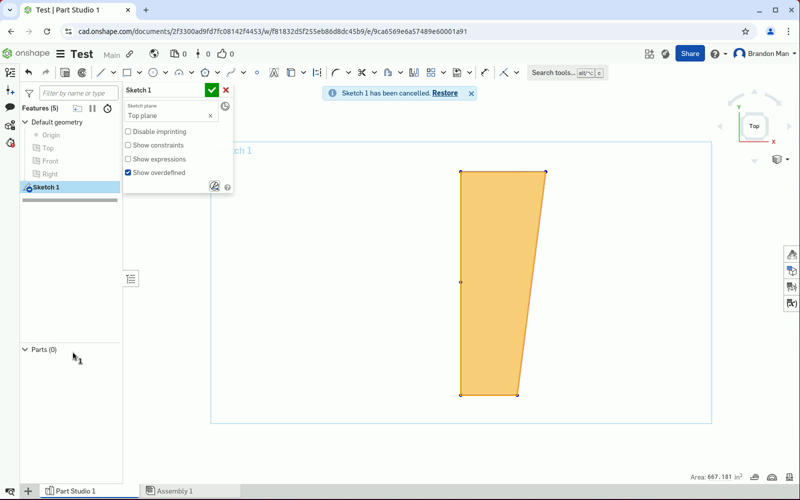
key(shift+e)
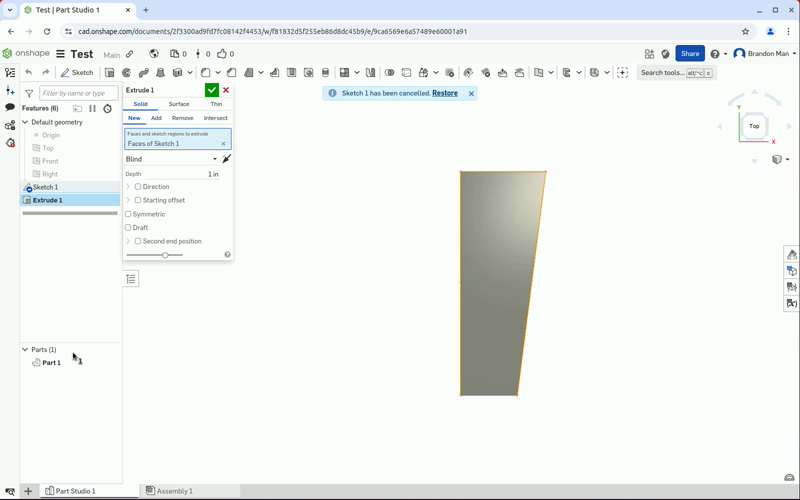
mouse_move(143, 106)
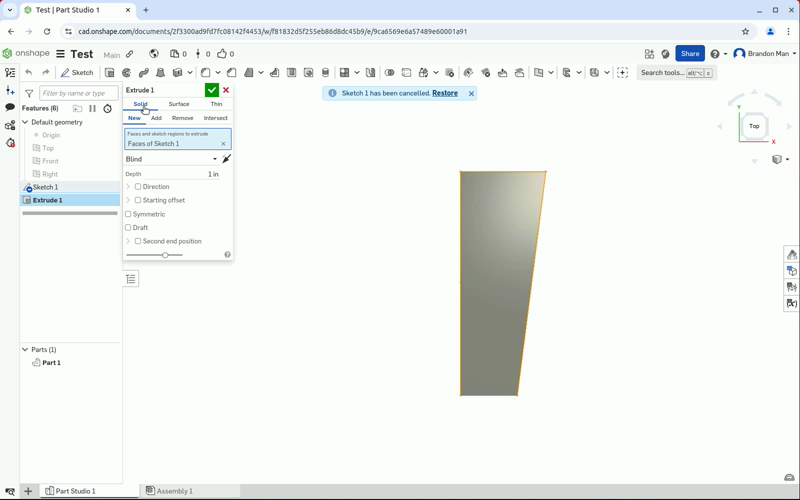
click(143, 106)
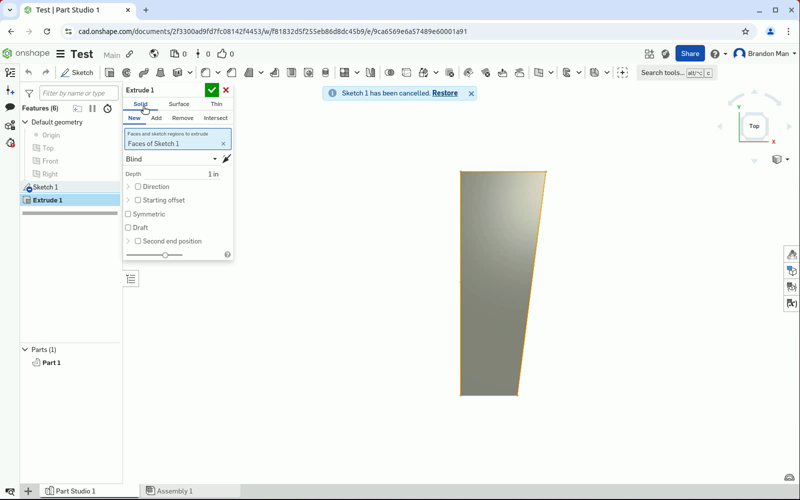
mouse_move(137, 120)
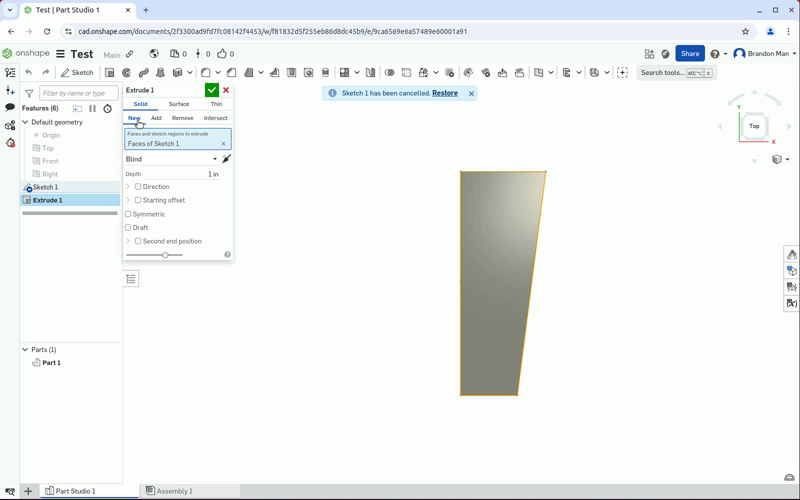
click(137, 120)
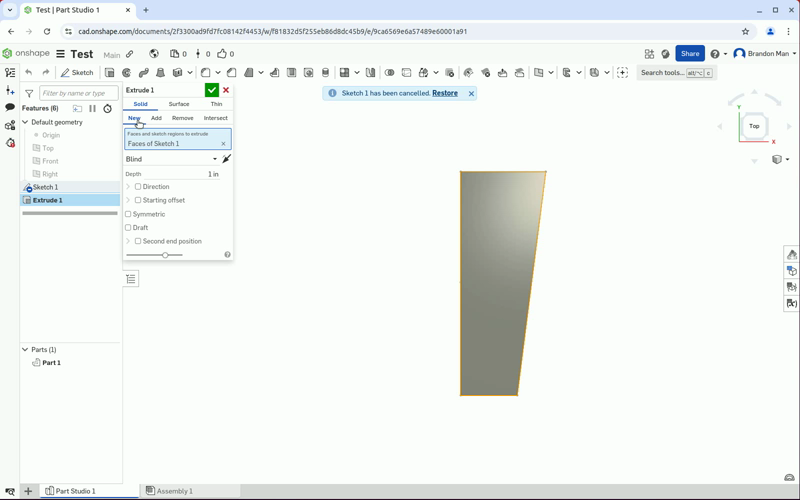
key(tab, 4)
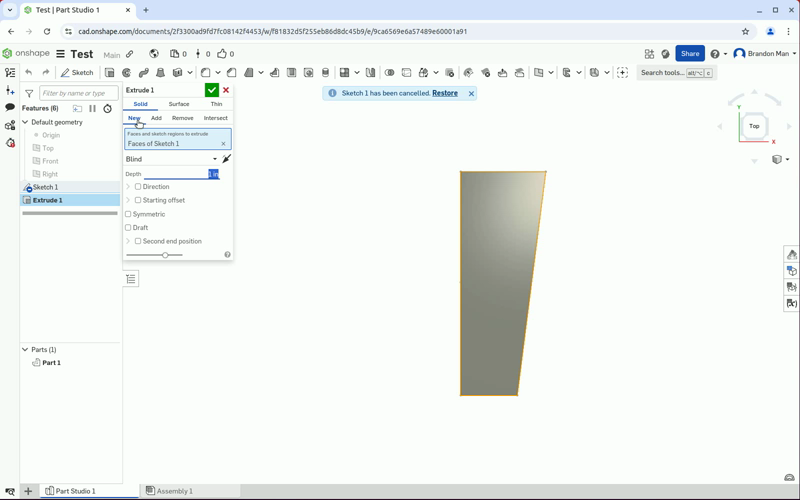
text(3.37)
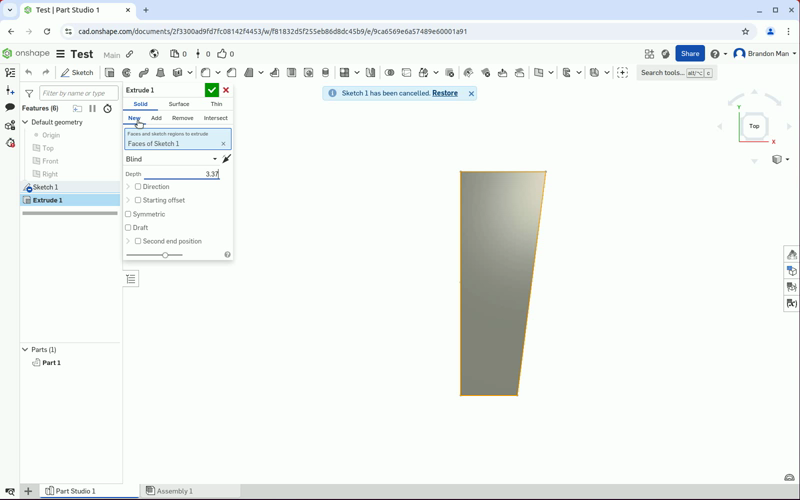
key(enter)
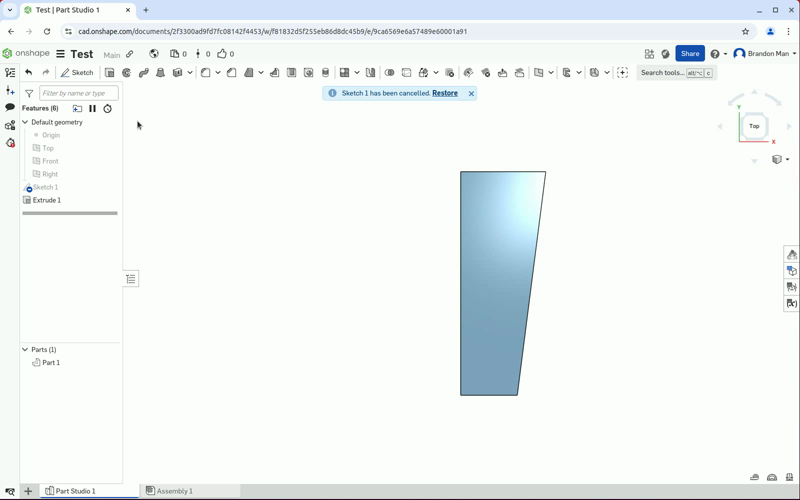
key(shift+h)
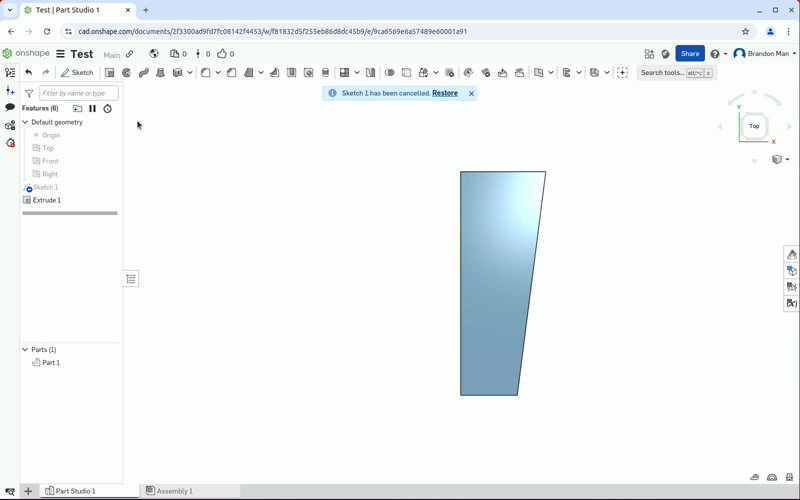
key(shift+h)
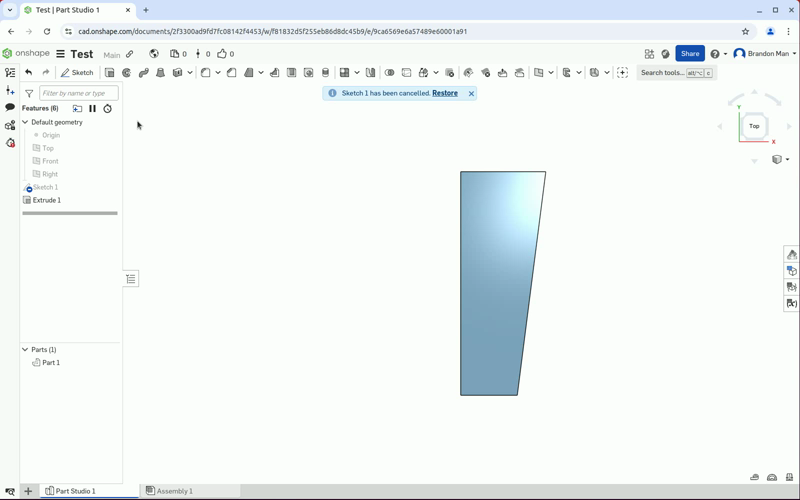
mouse_move(73, 189)
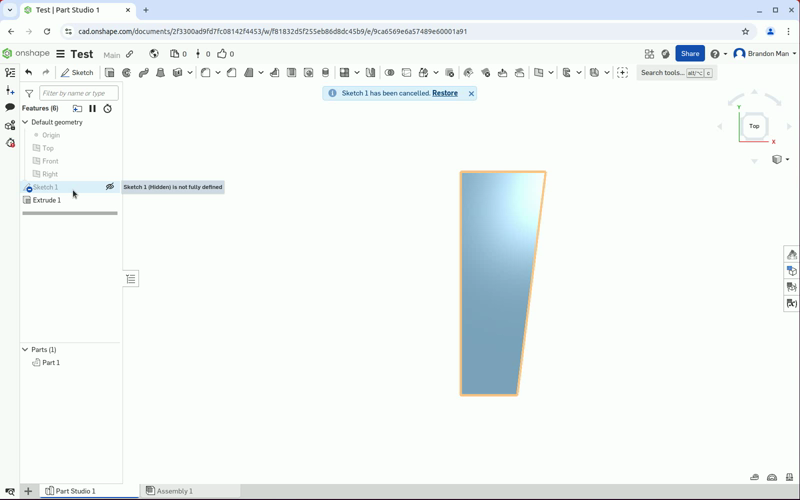
click(73, 189)
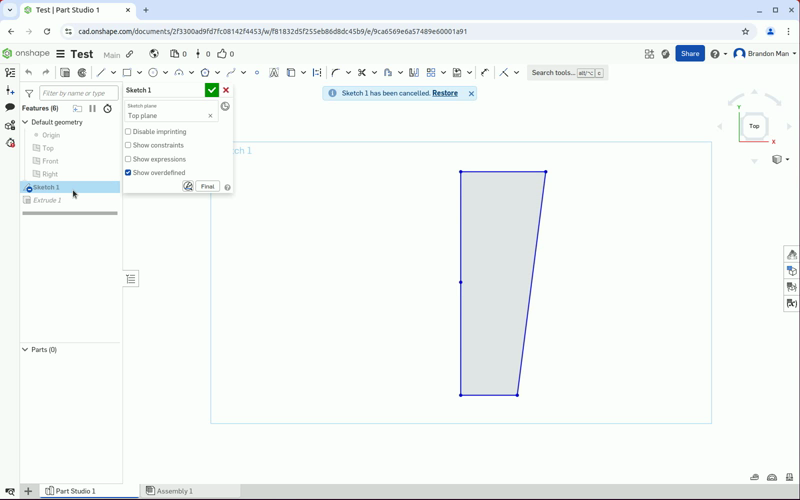
mouse_move(229, 92)
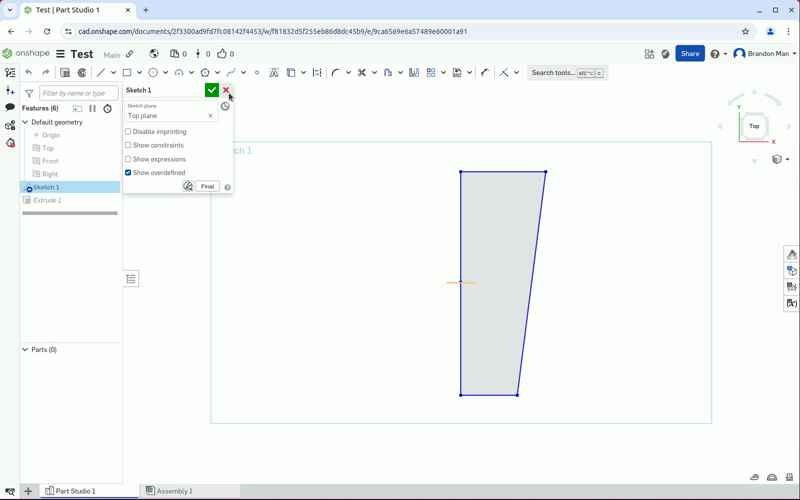
click(229, 92)
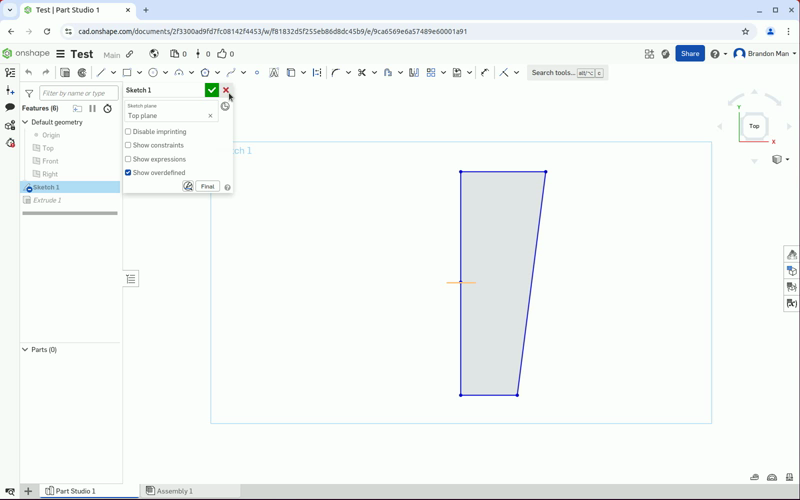
key(shift+s)
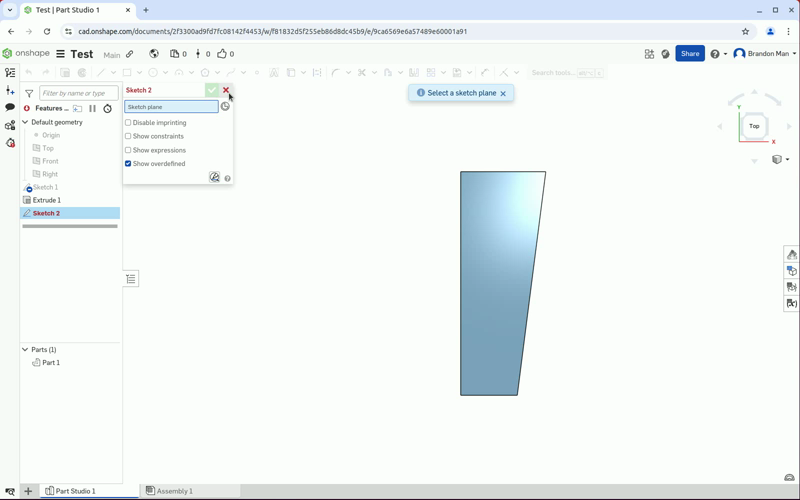
mouse_move(73, 150)
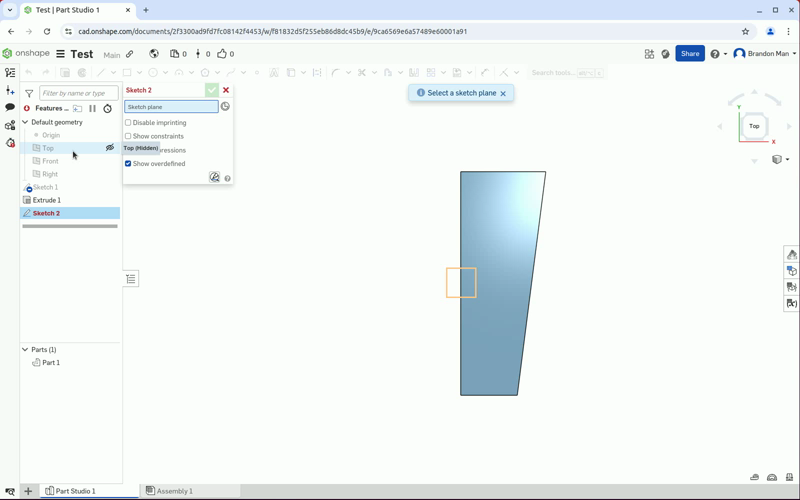
click(73, 150)
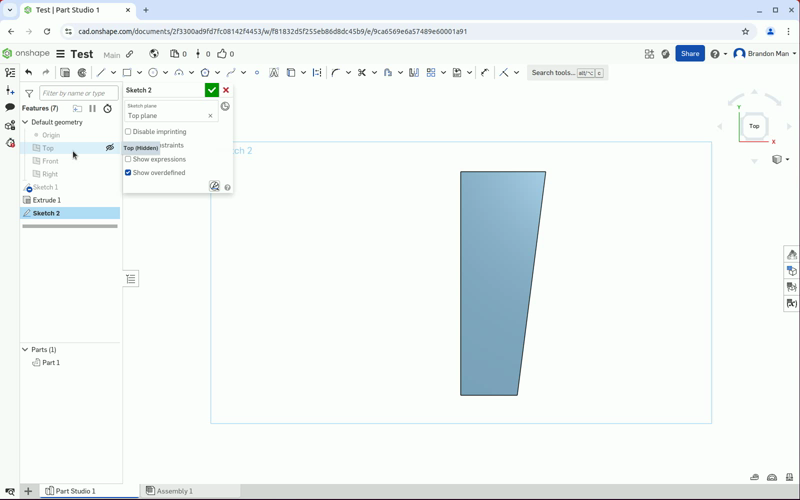
mouse_move(73, 352)
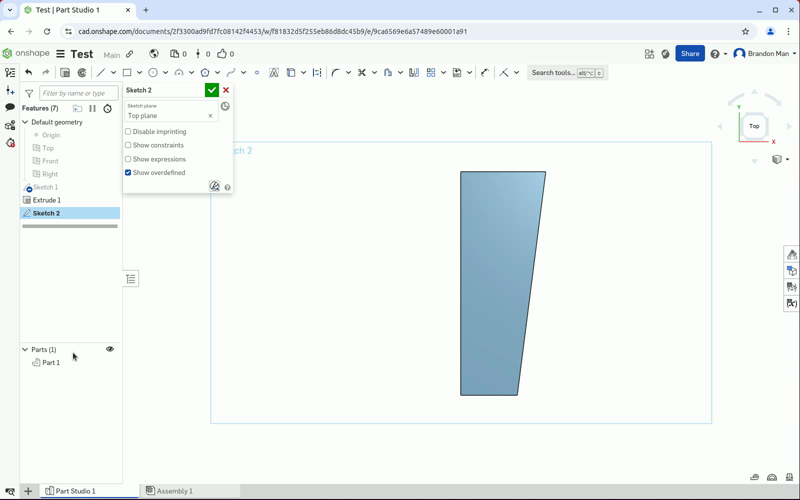
key(y)
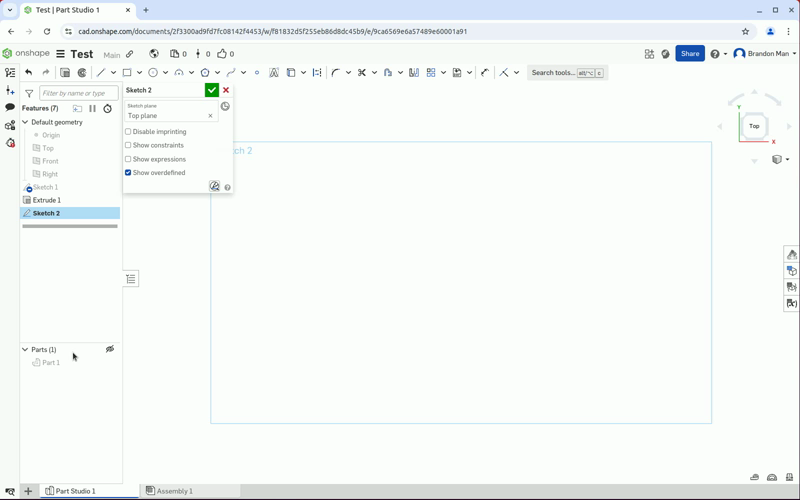
key(l)
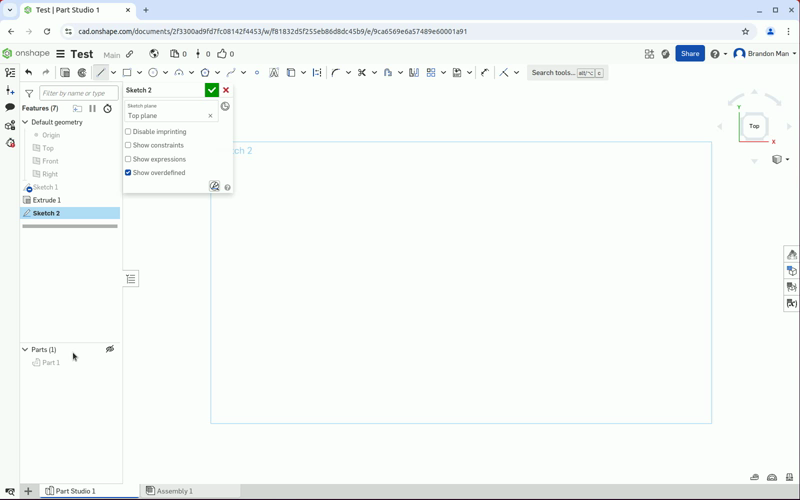
key_down(shift)
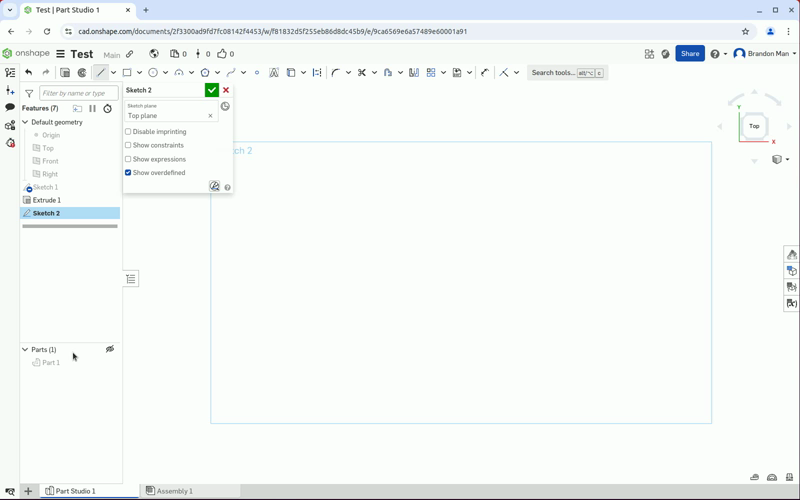
mouse_move(376, 170)
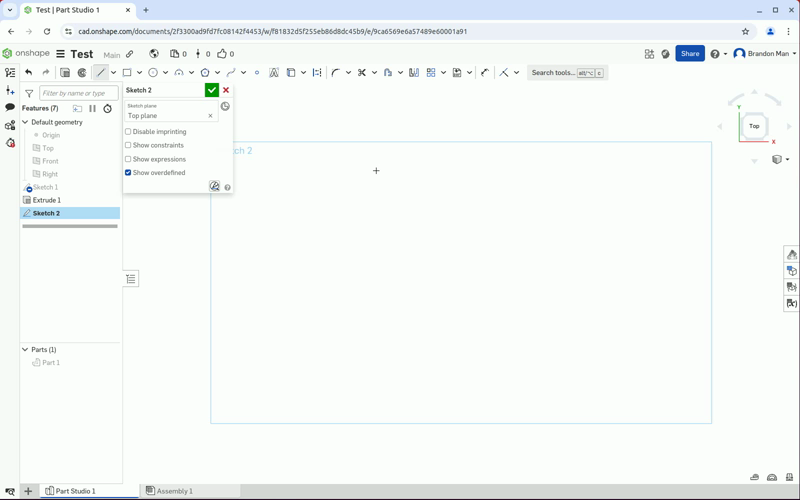
click(376, 170)
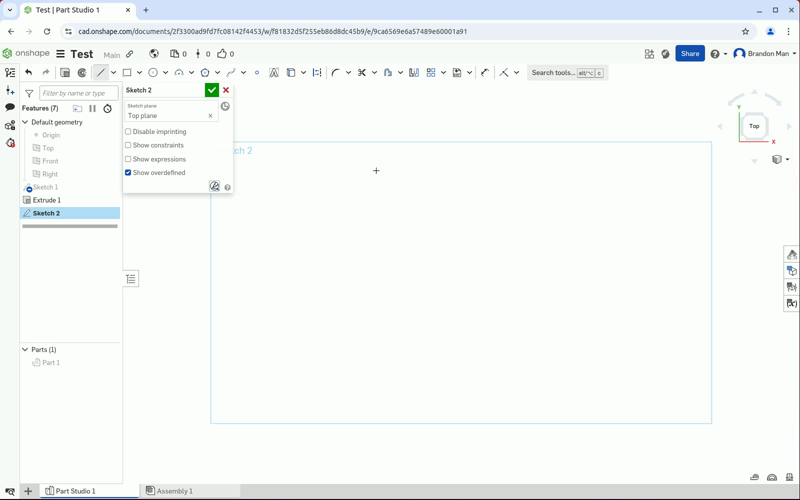
key_up(shift)
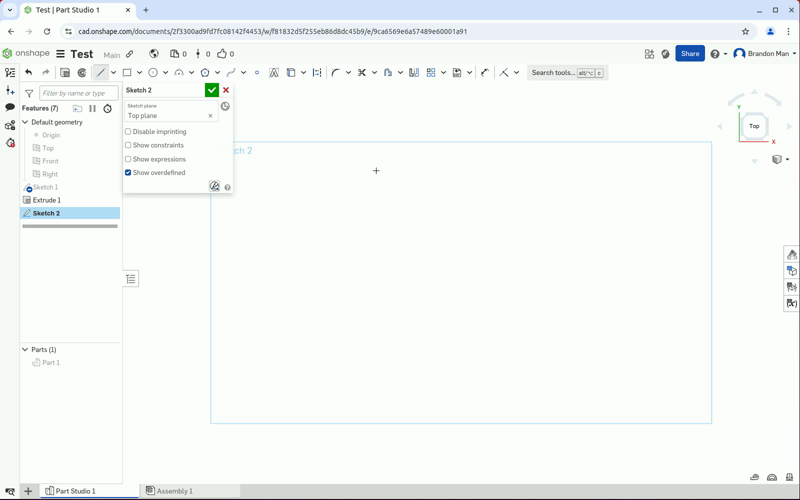
key_down(shift)
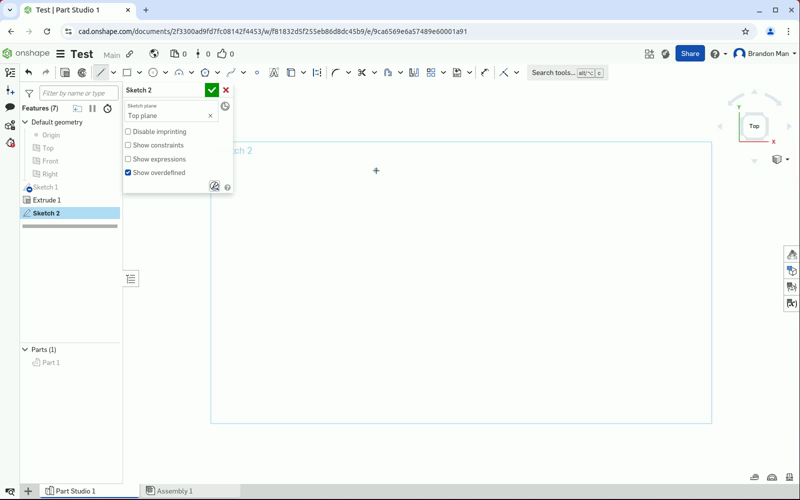
mouse_move(404, 394)
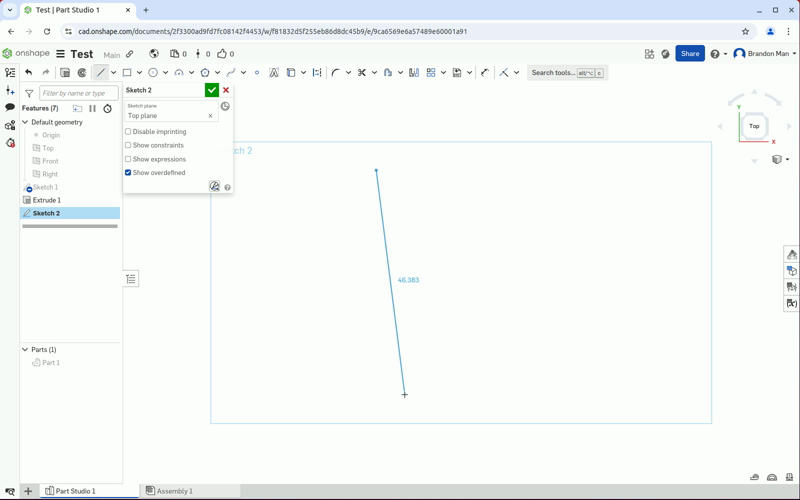
click(404, 394)
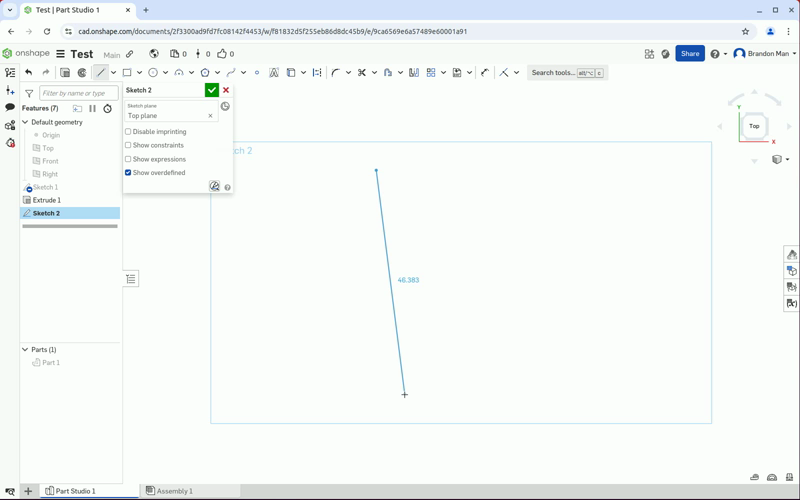
key_up(shift)
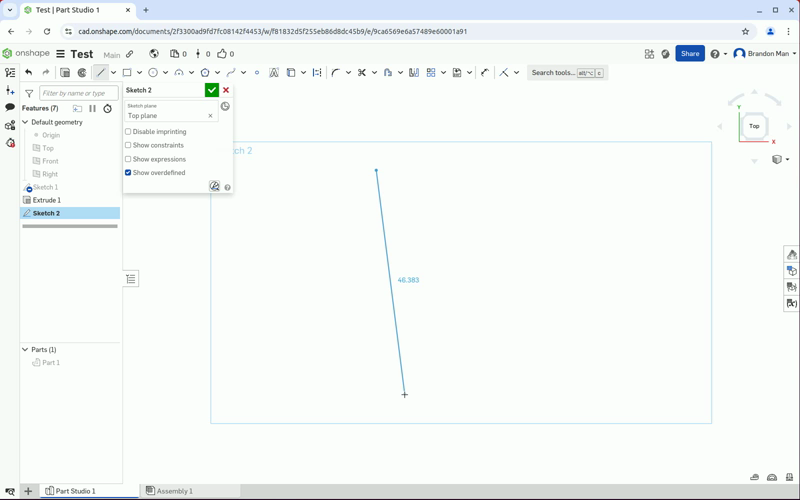
key_down(shift)
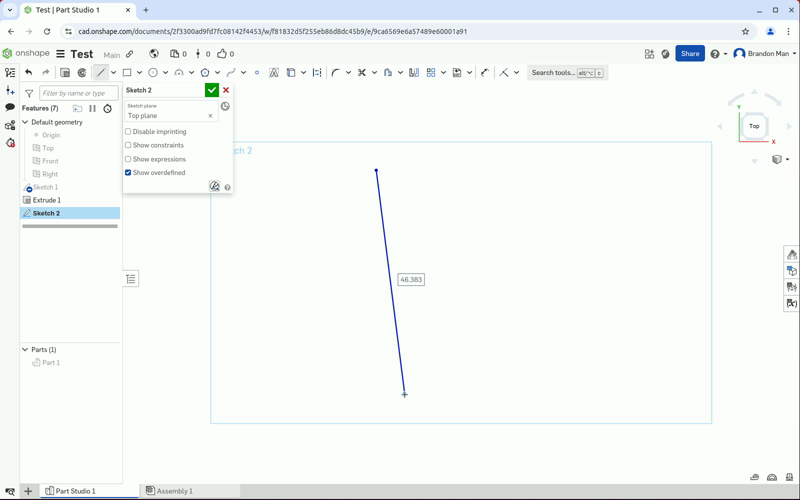
mouse_move(434, 394)
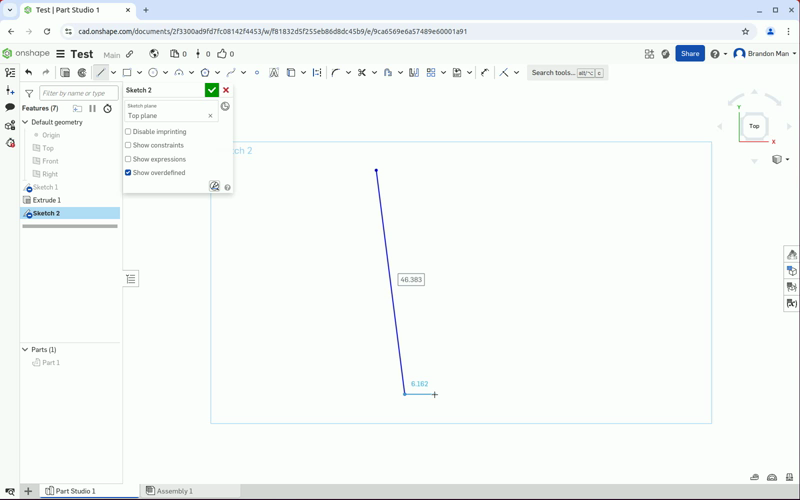
mouse_move(461, 394)
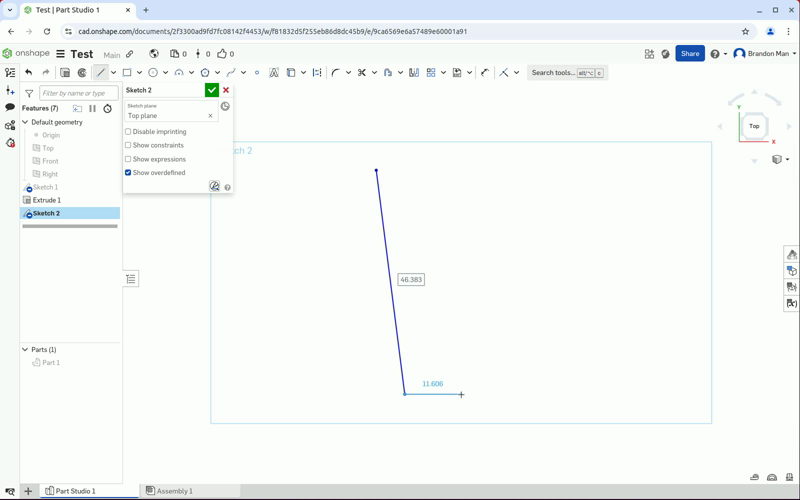
click(461, 394)
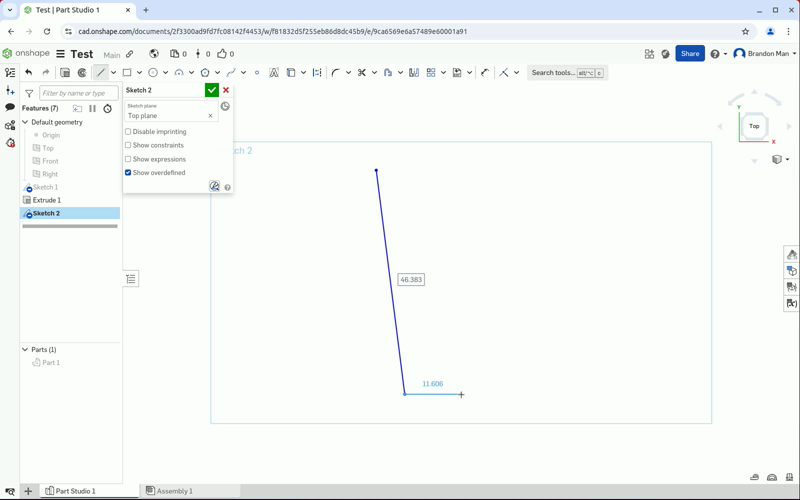
key_up(shift)
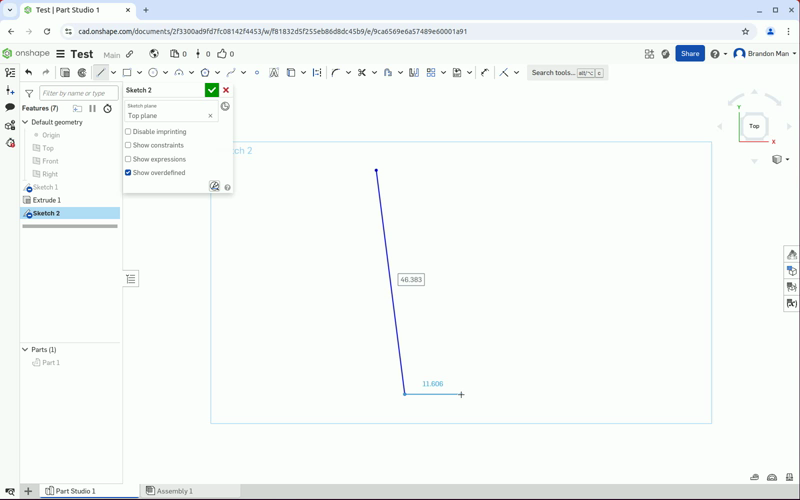
key_down(shift)
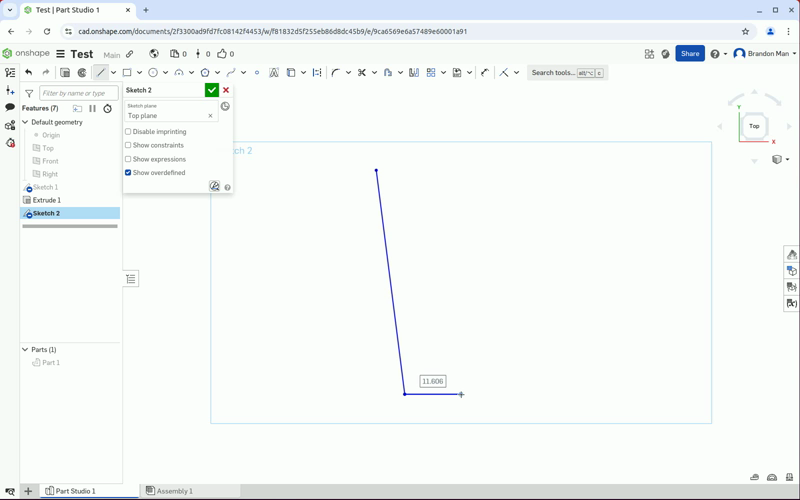
mouse_move(461, 283)
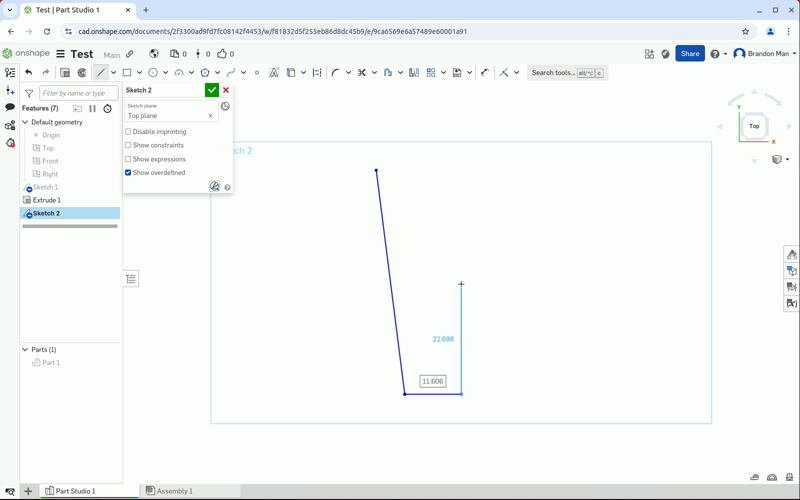
click(461, 283)
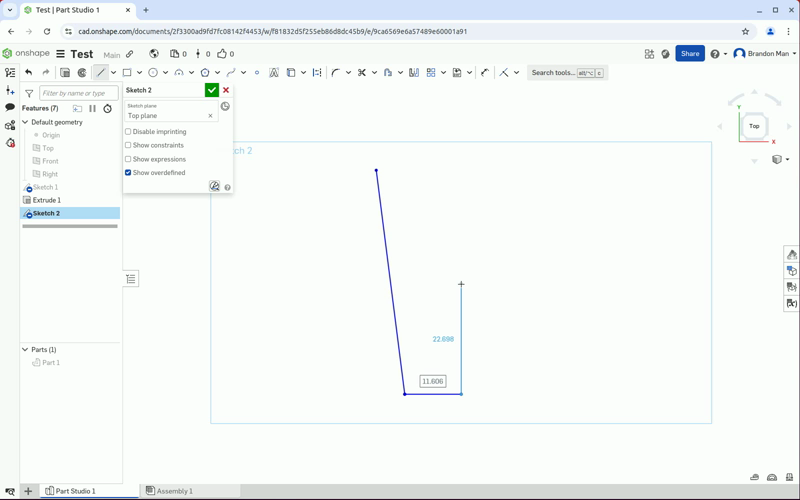
key_up(shift)
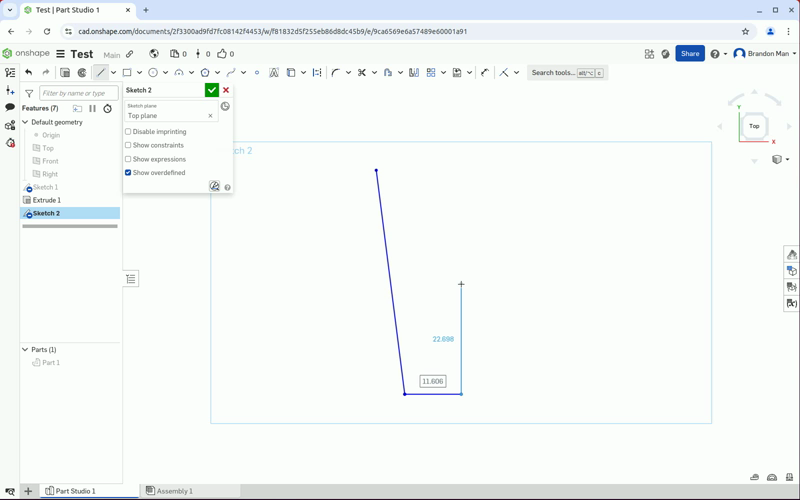
key_down(shift)
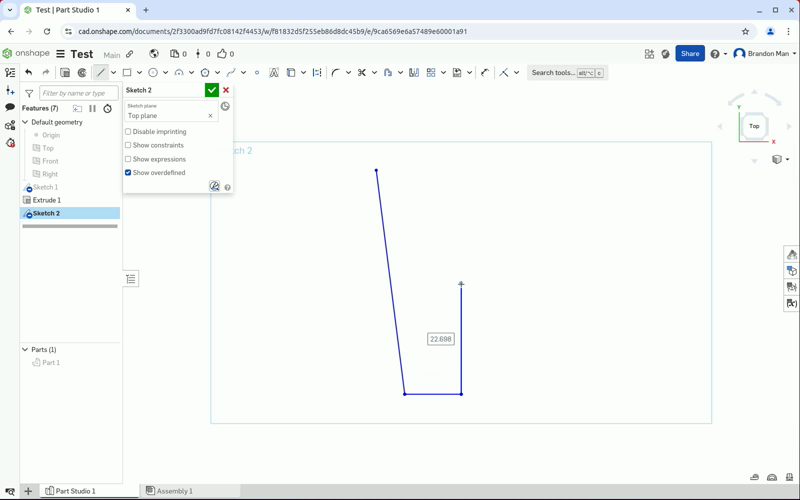
mouse_move(461, 170)
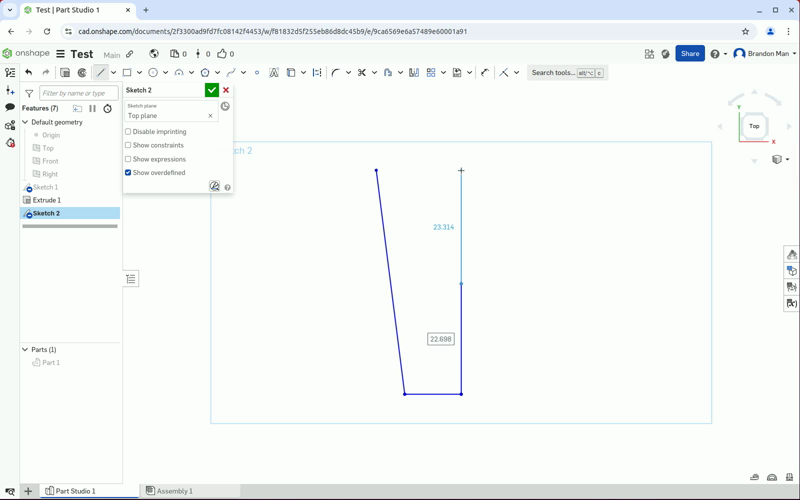
click(461, 170)
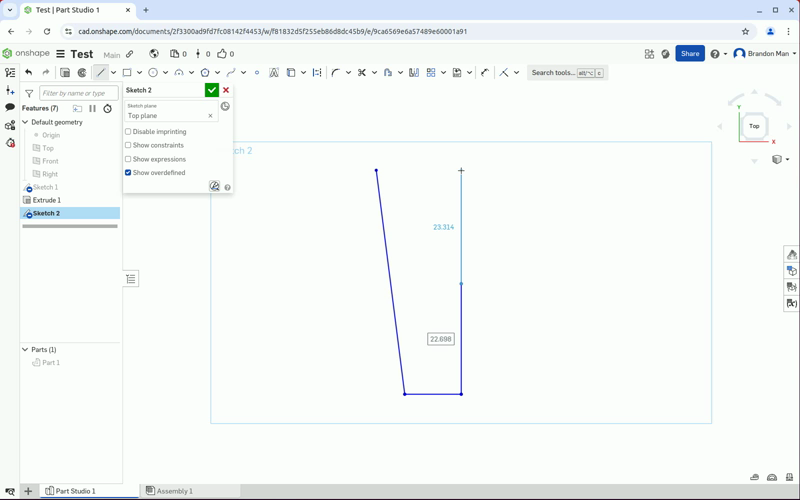
key_up(shift)
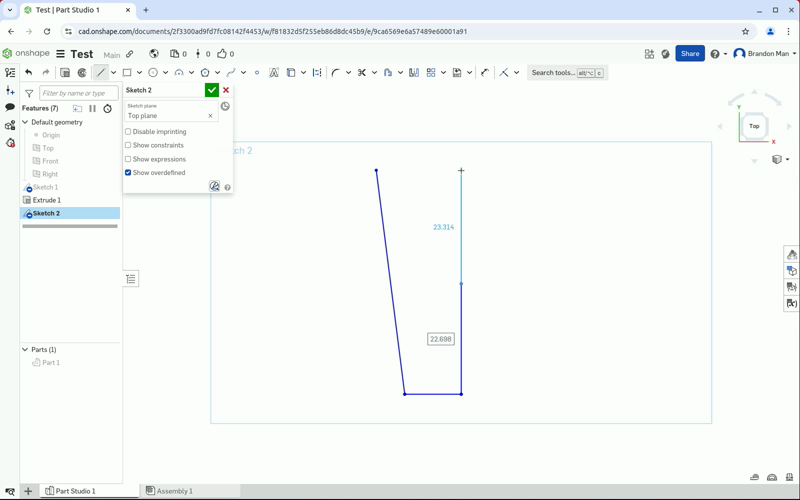
key_down(shift)
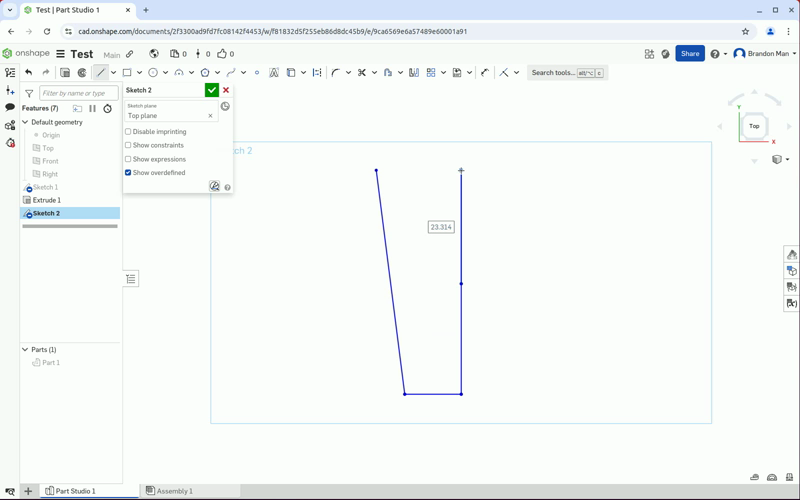
mouse_move(376, 170)
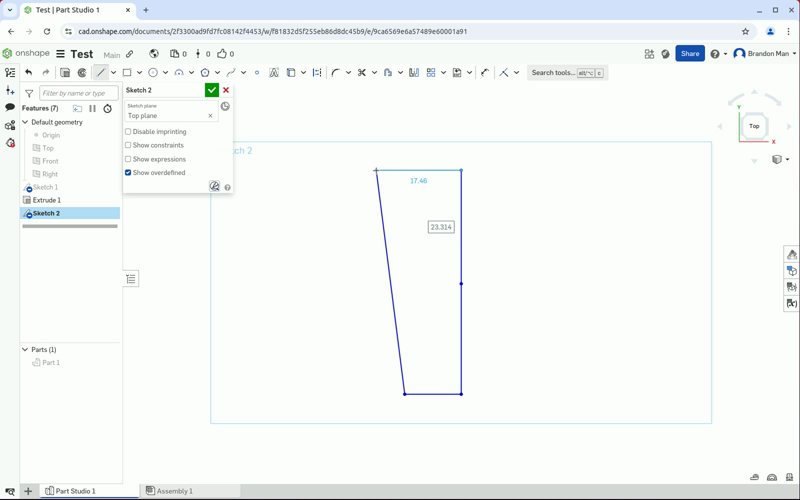
key_up(shift)
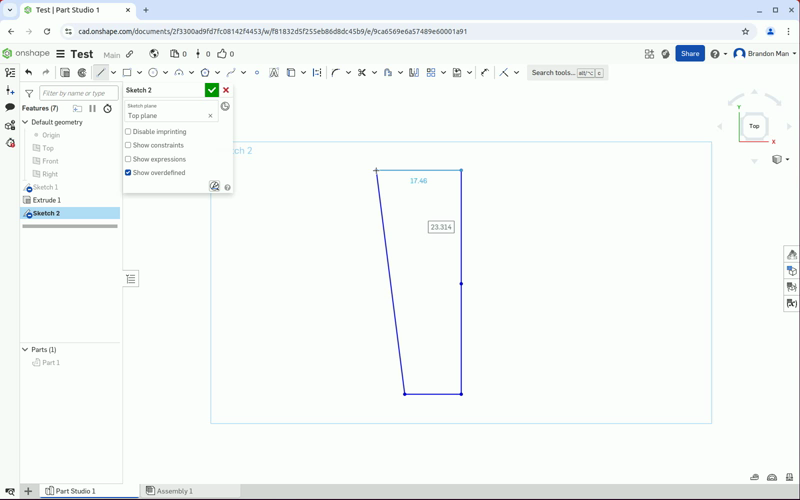
click(376, 170)
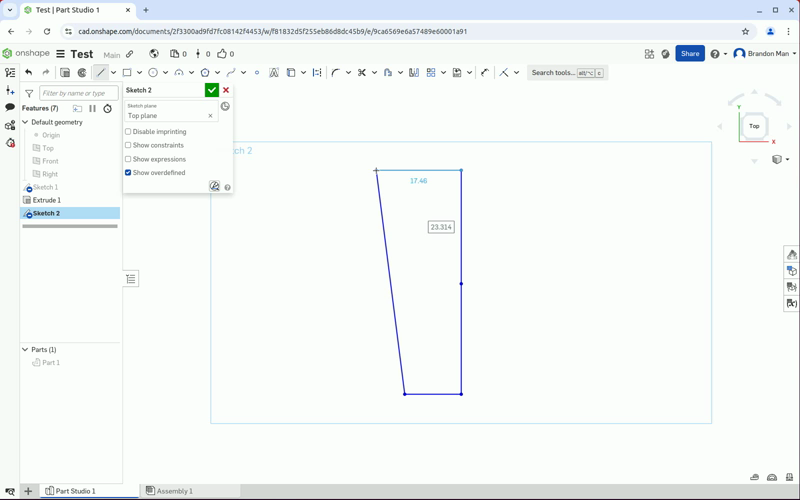
key(esc)
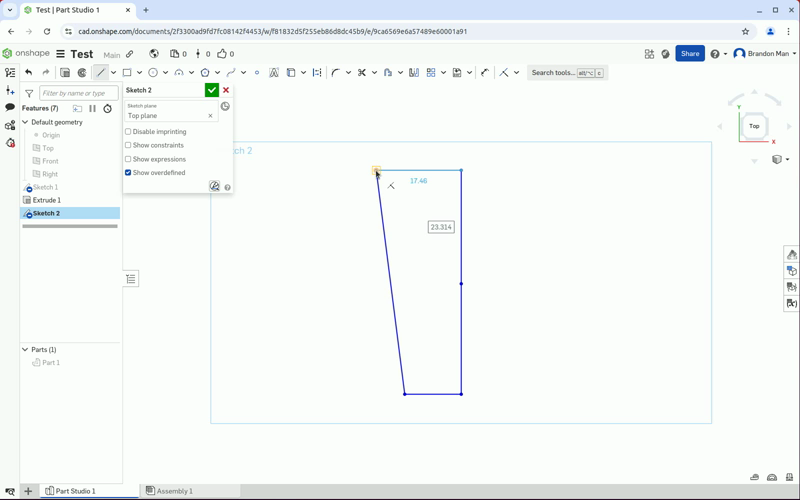
mouse_move(403, 243)
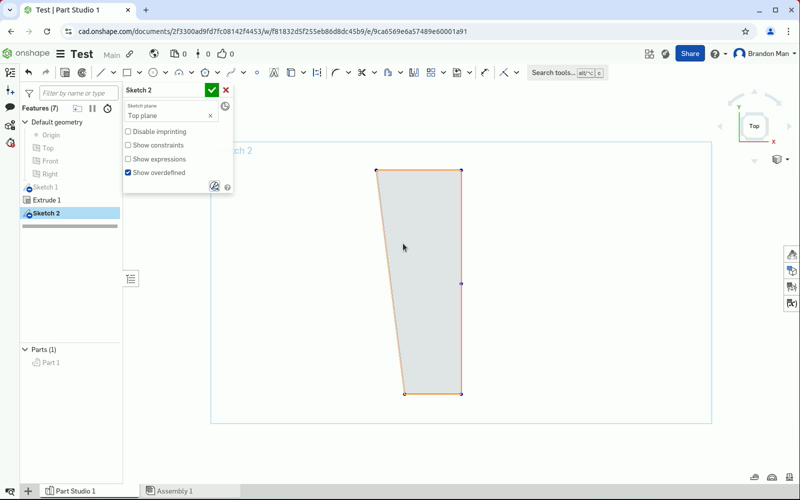
click(403, 243)
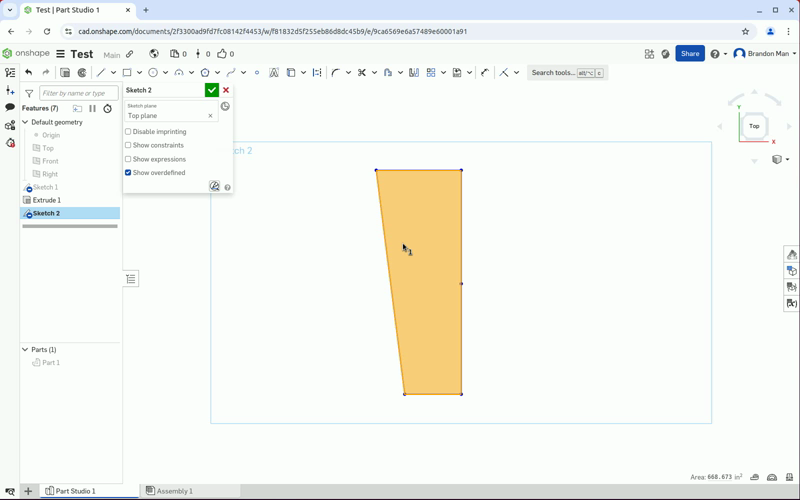
mouse_move(73, 352)
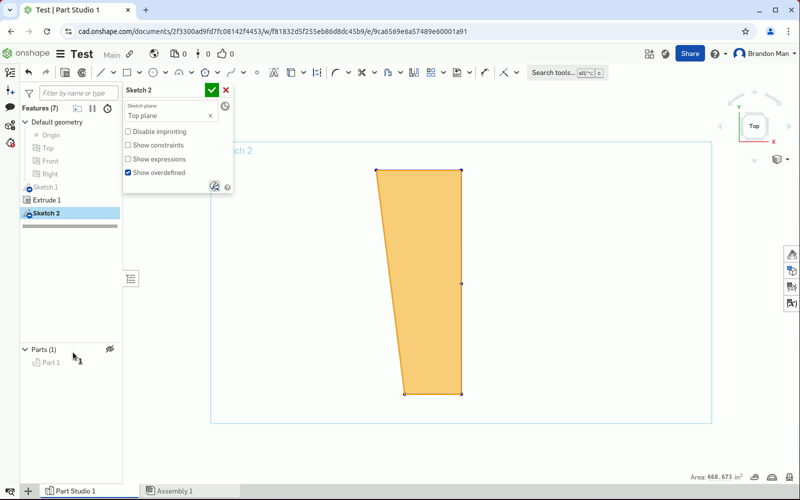
key(shift+y)
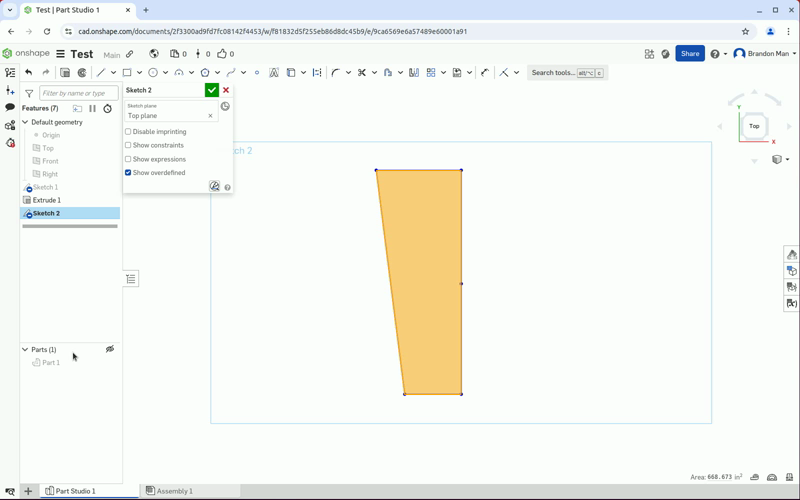
key(shift+e)
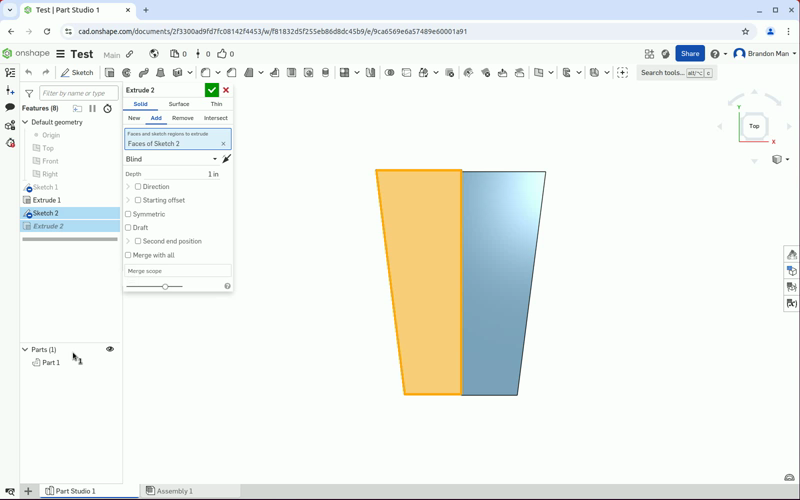
mouse_move(143, 106)
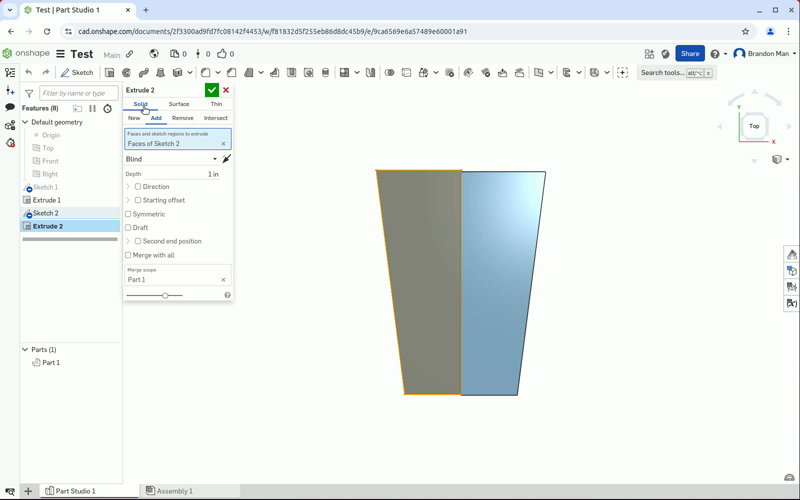
click(143, 106)
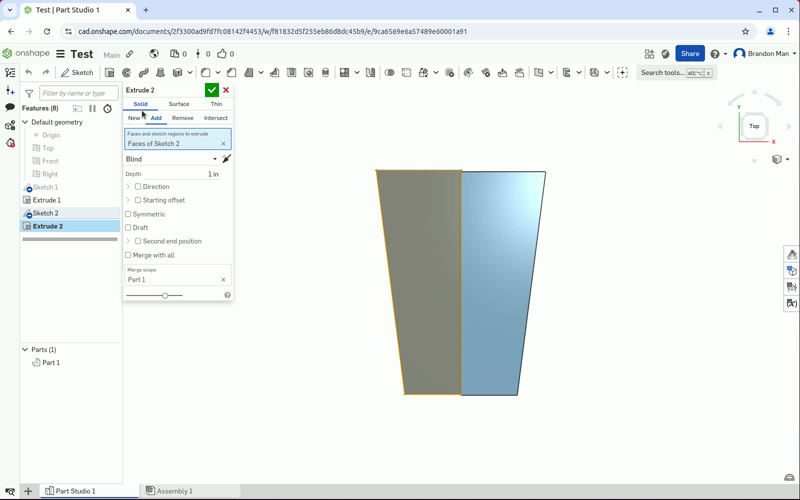
mouse_move(137, 120)
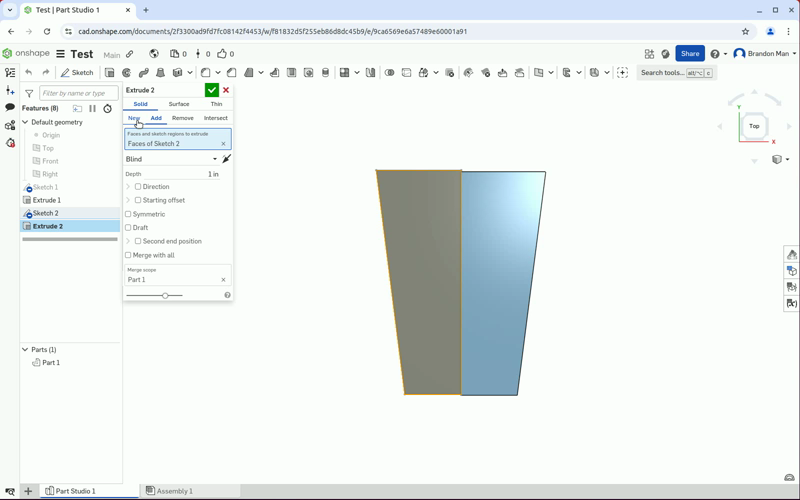
click(137, 120)
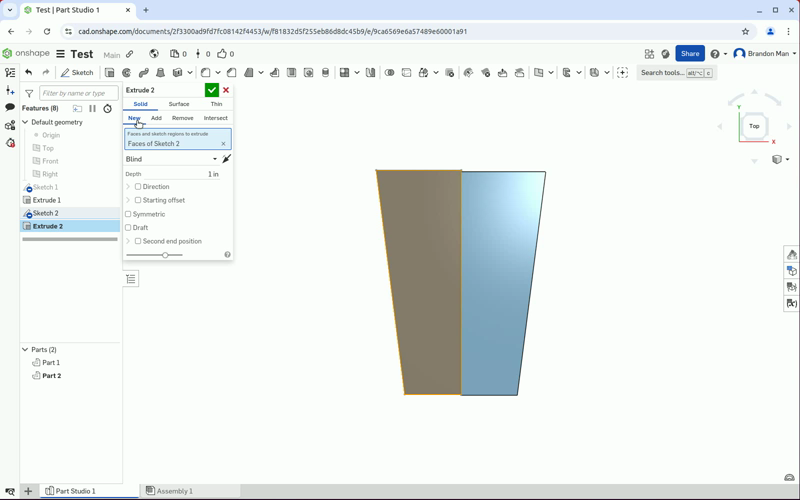
key(tab, 4)
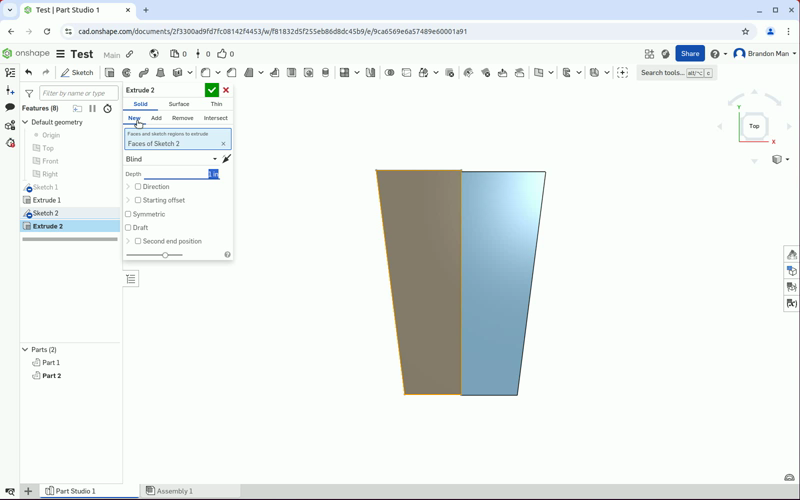
text(3.37)
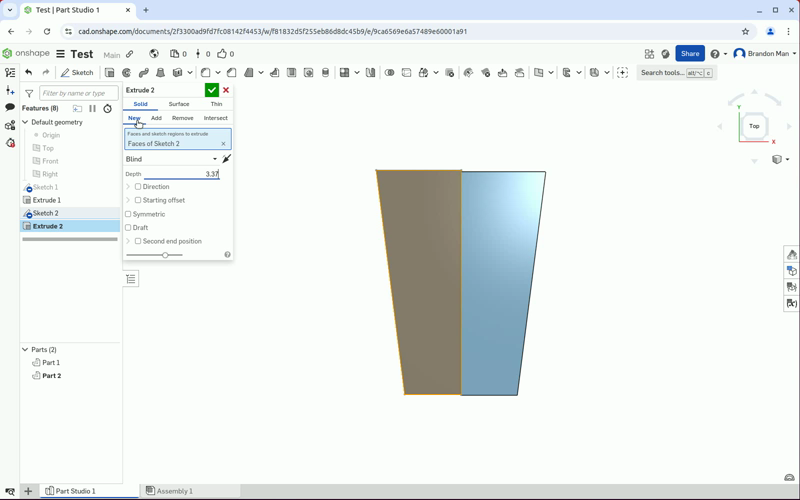
key(enter)
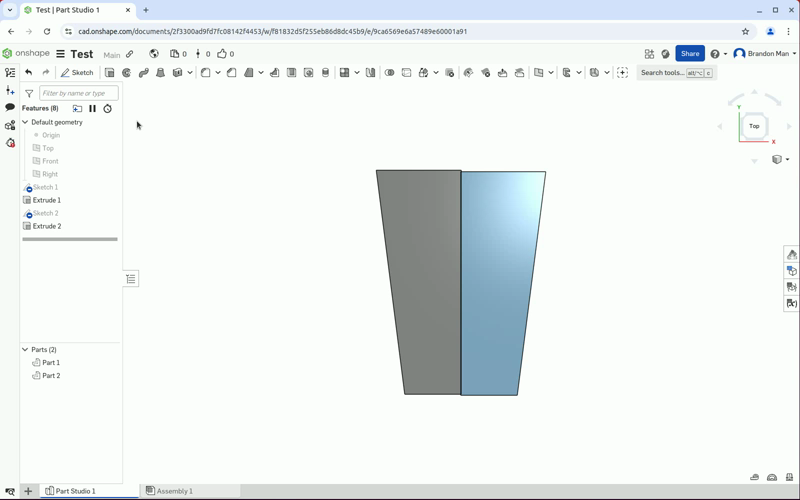
key(shift+h)
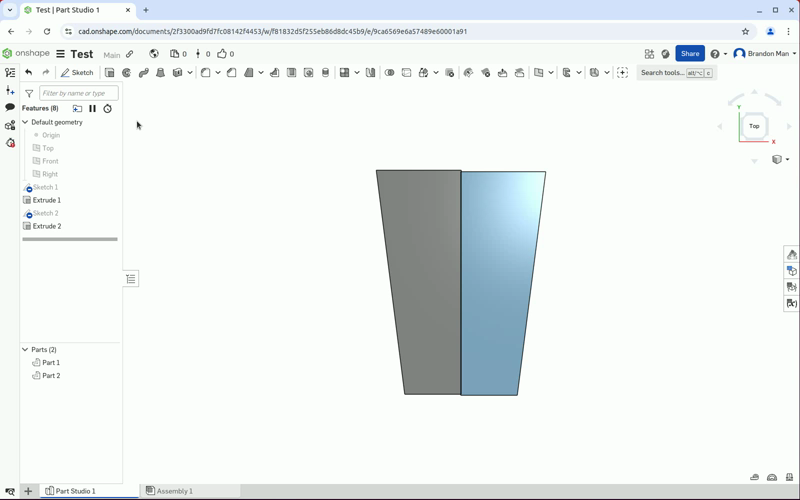
key(shift+h)
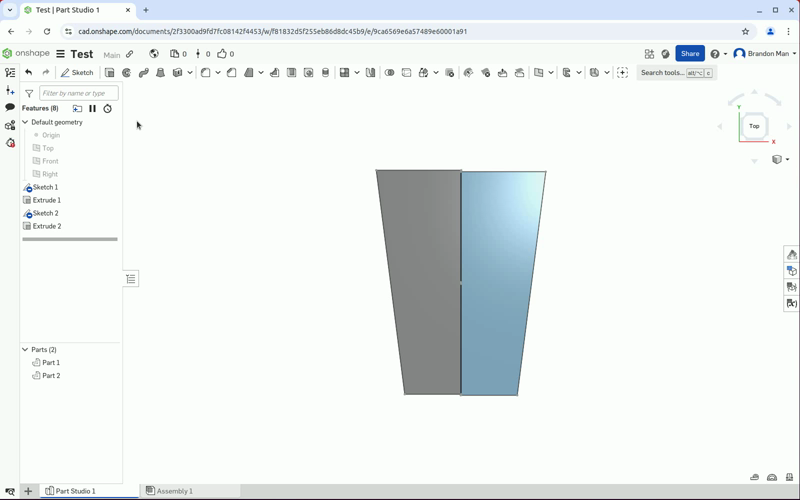
key(shift+7)
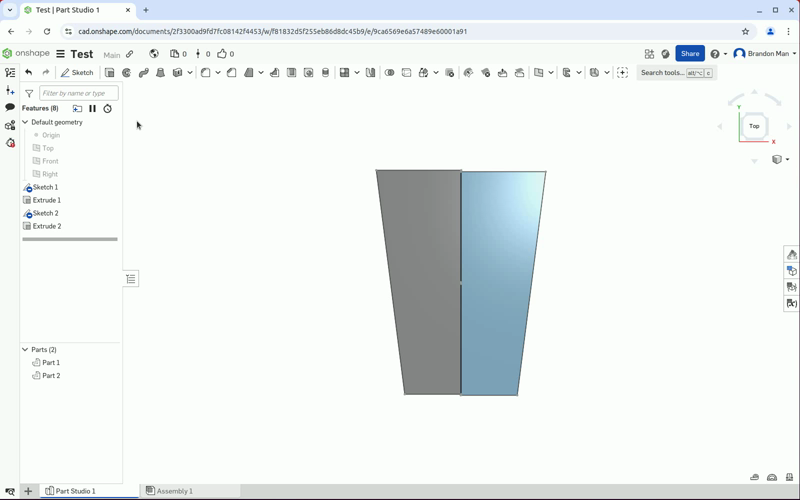
key(up, 3)
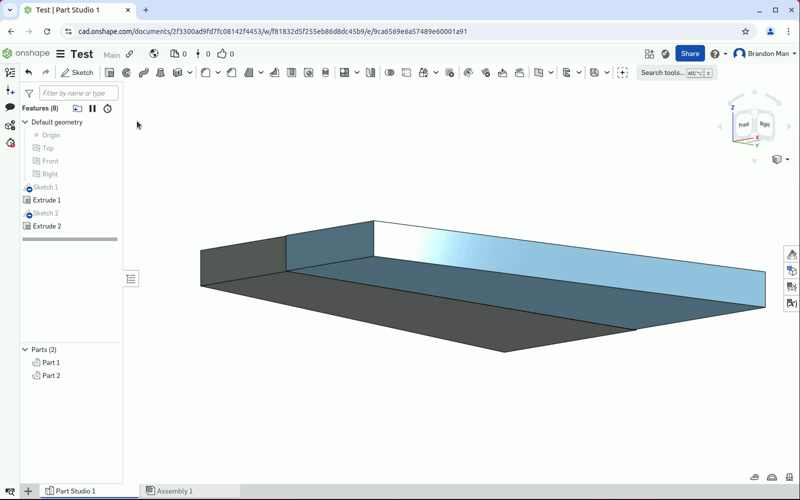
key(left, 3)
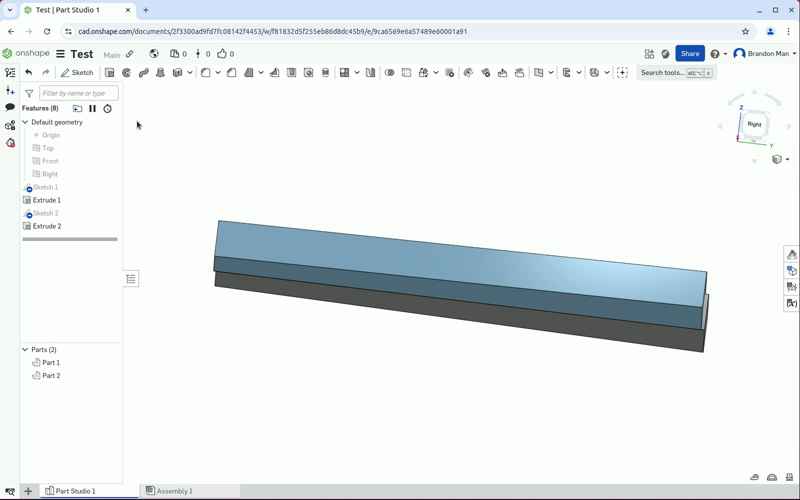
key(right, 3)
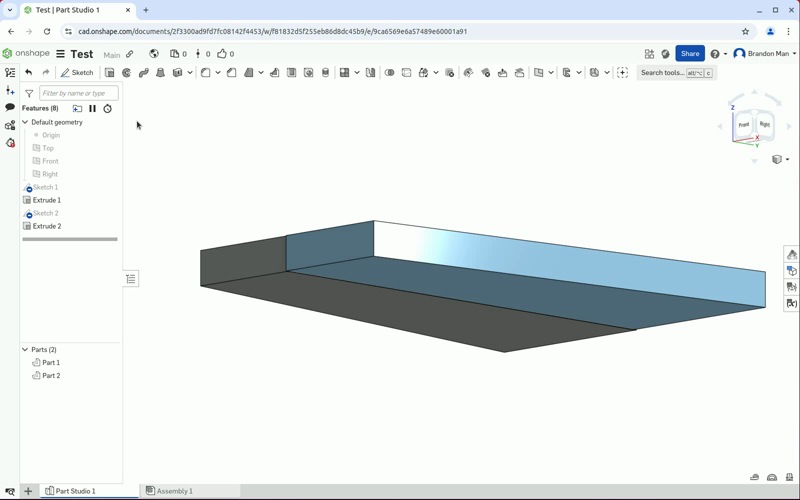
key(down, 3)
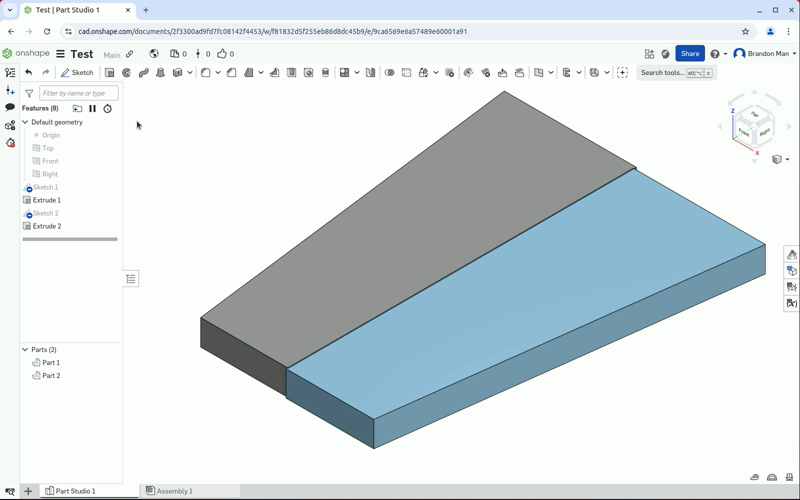
mouse_move(73, 189)
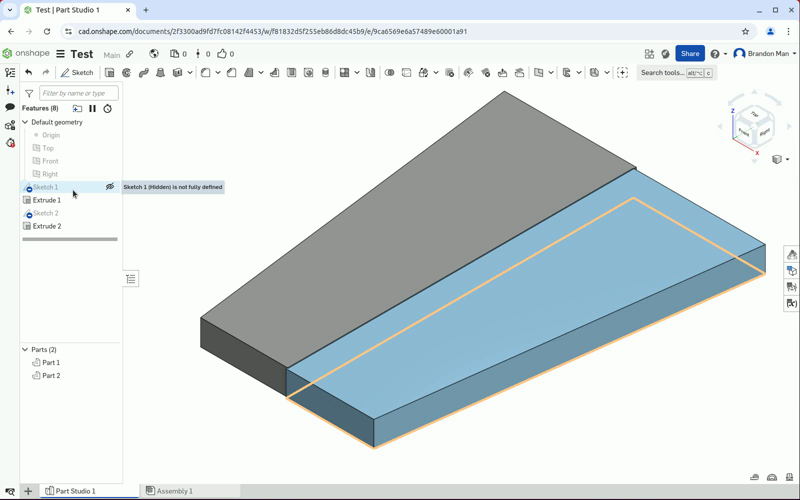
click(73, 189)